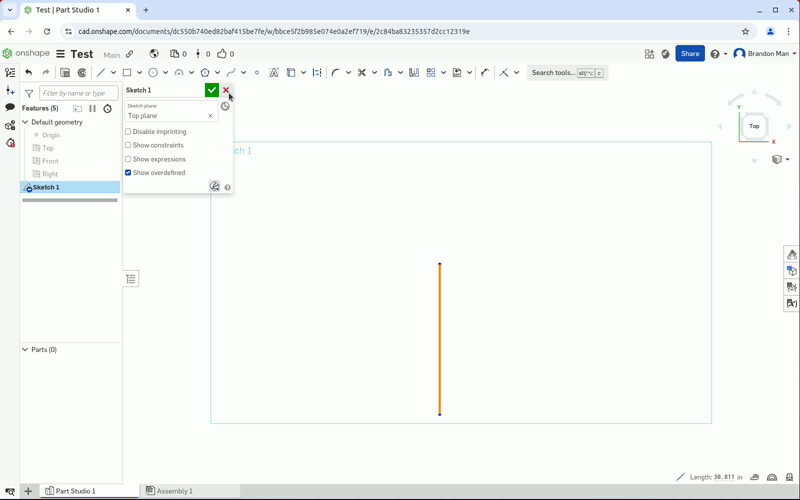
key(shift+h)
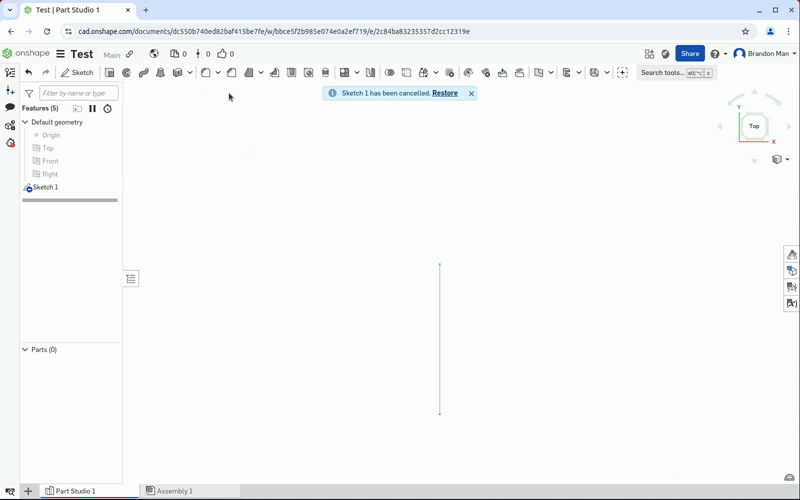
key(shift+s)
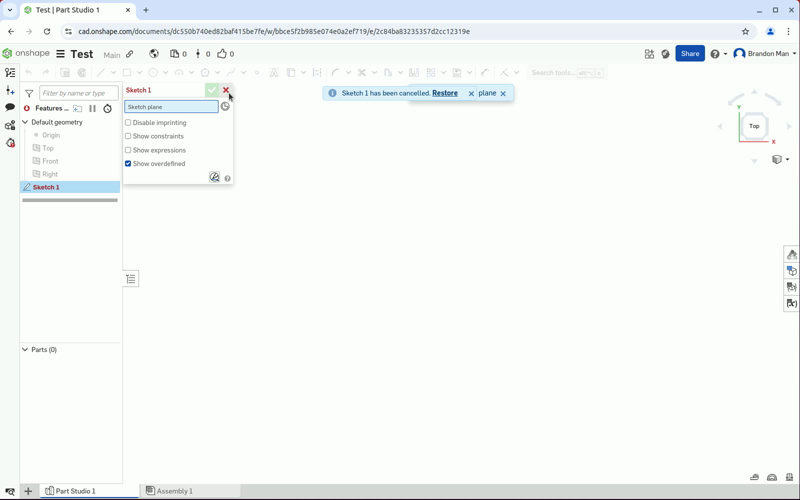
mouse_move(73, 150)
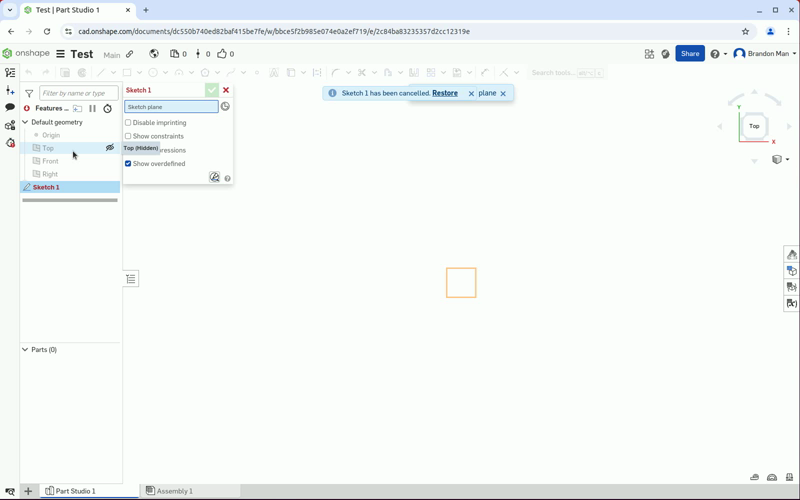
click(73, 150)
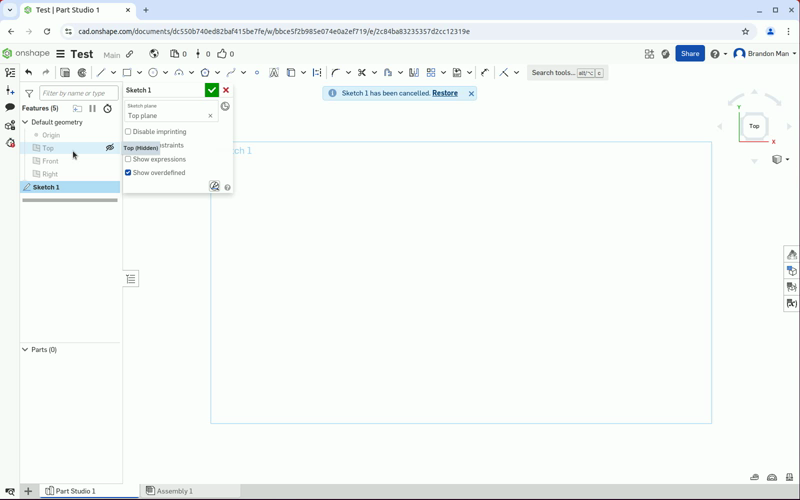
mouse_move(73, 352)
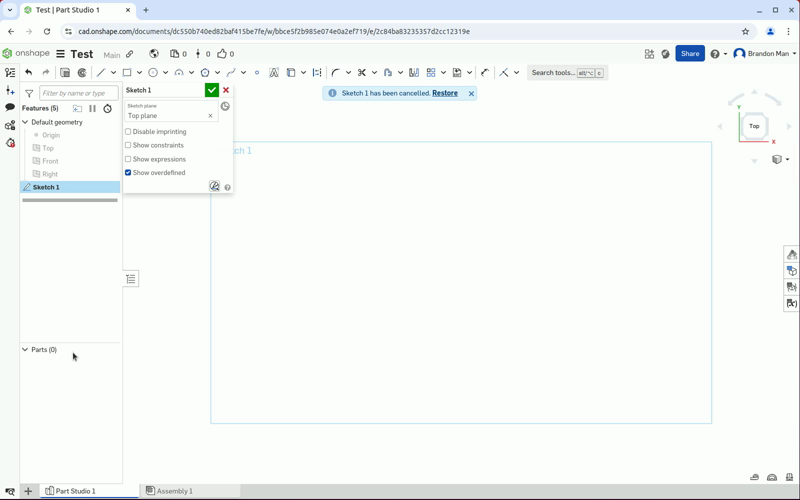
key(y)
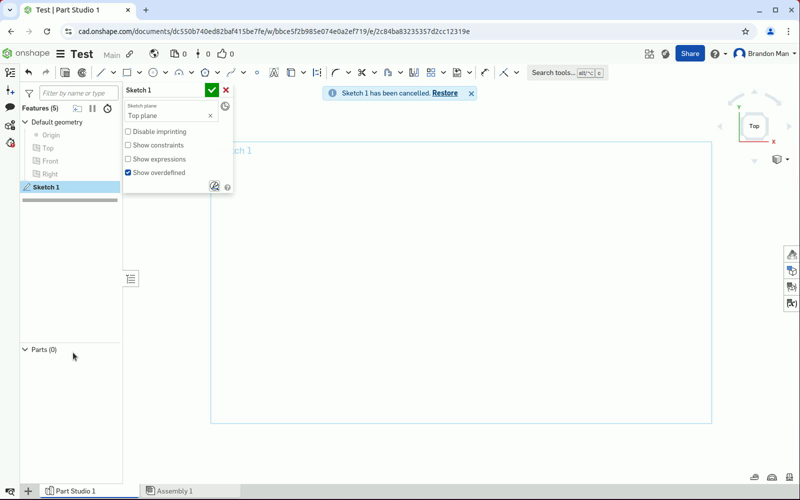
key(c)
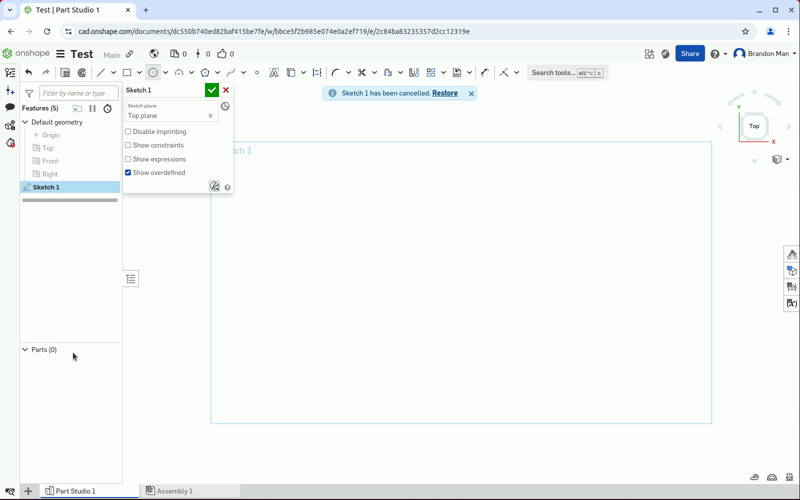
key_down(shift)
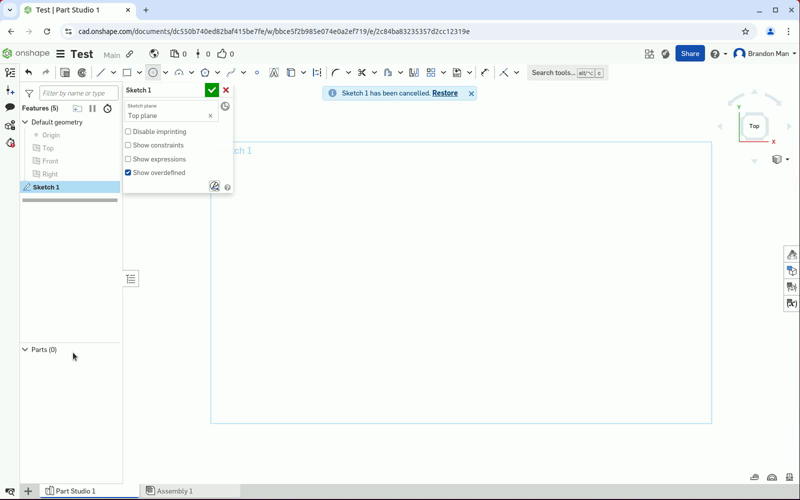
mouse_move(461, 282)
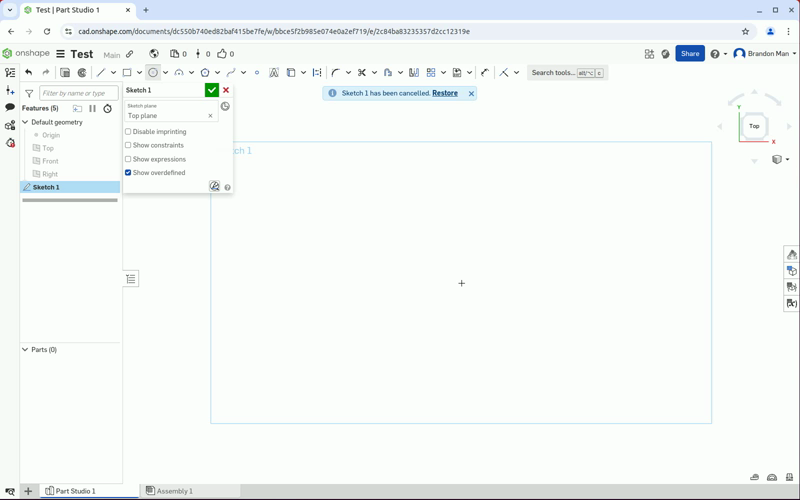
click(461, 282)
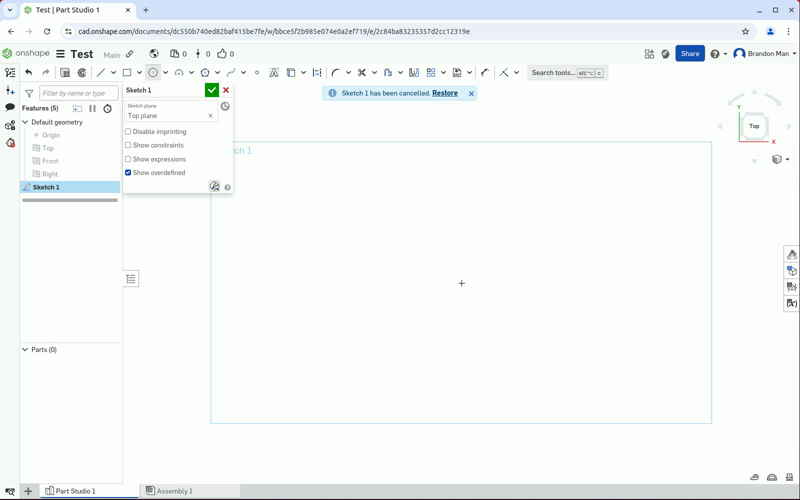
key_up(shift)
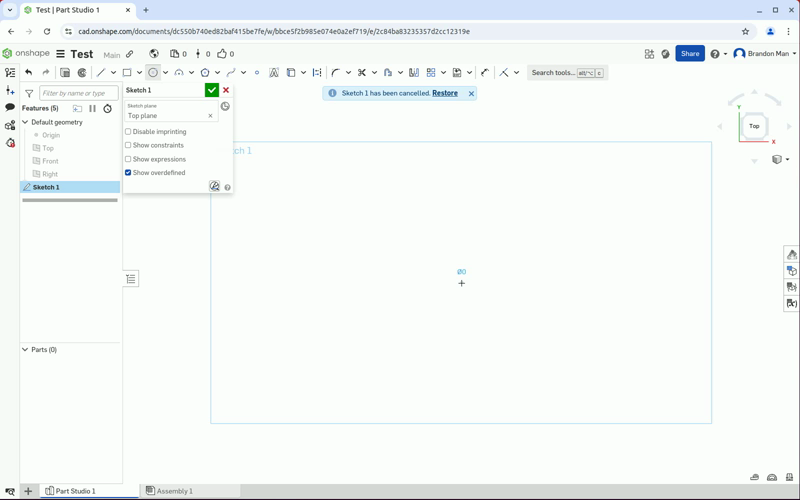
mouse_move(470, 282)
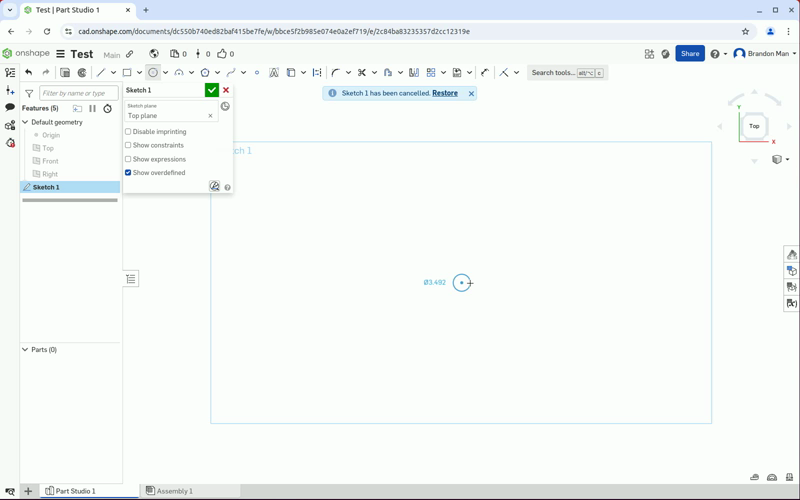
click(470, 282)
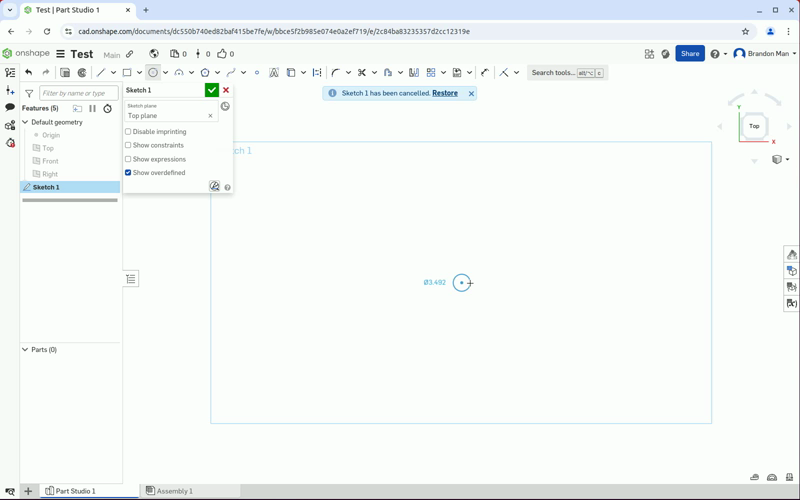
key(esc)
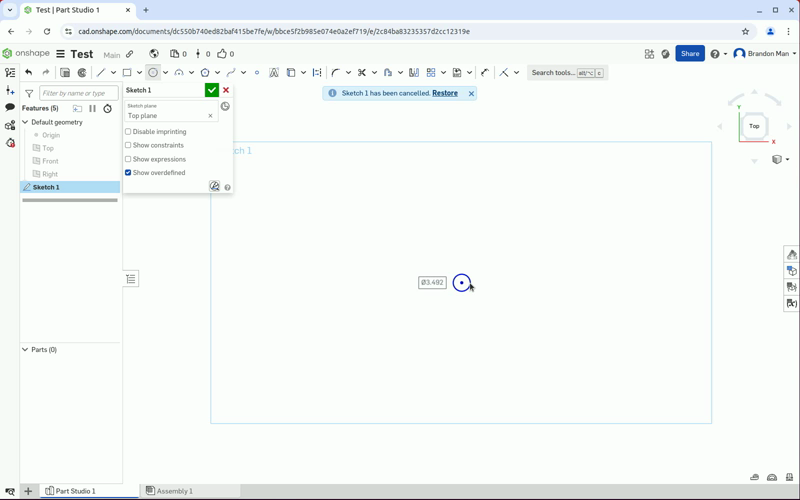
mouse_move(463, 280)
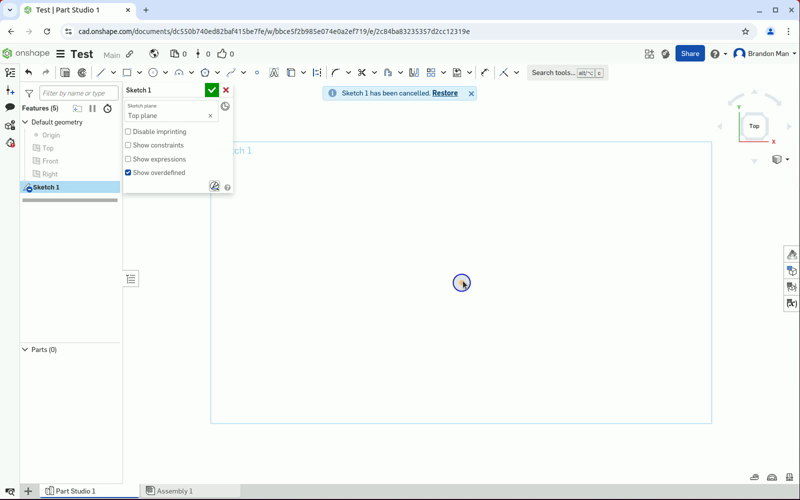
scroll(6)
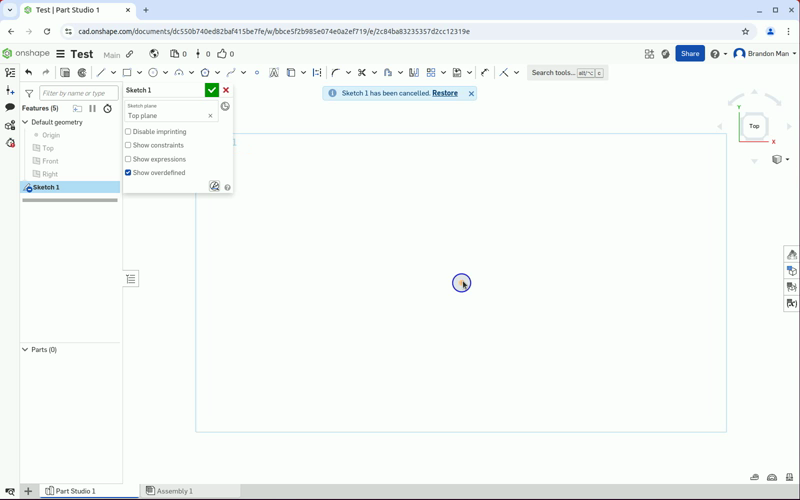
scroll(6)
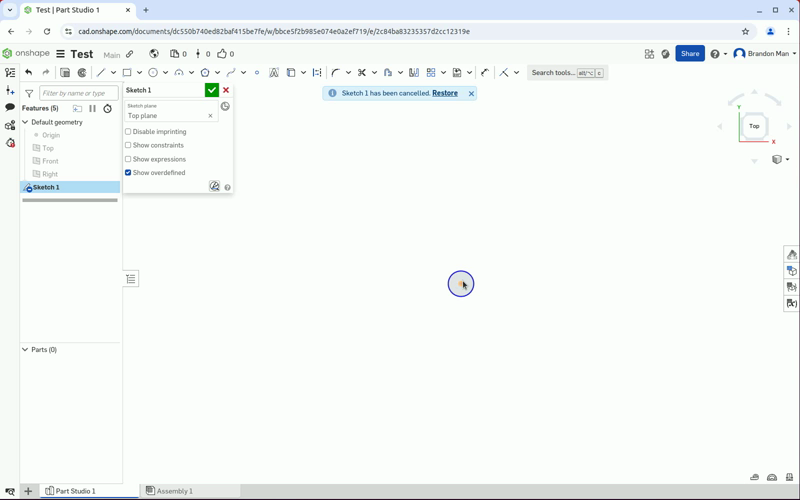
scroll(6)
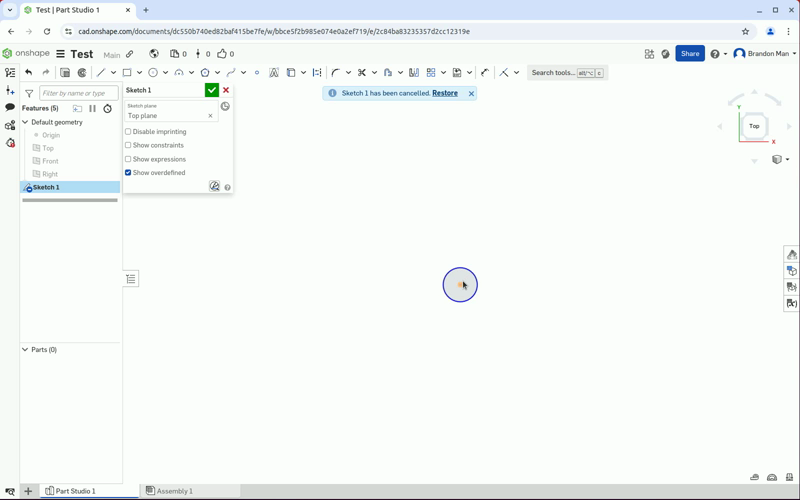
scroll(6)
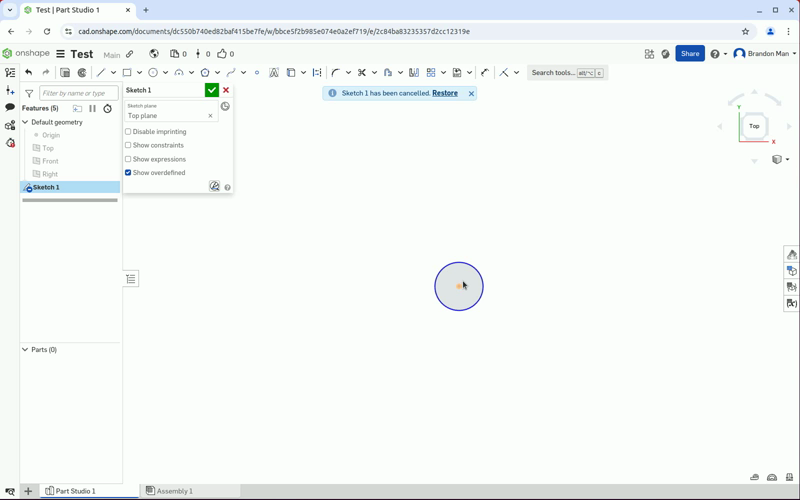
scroll(6)
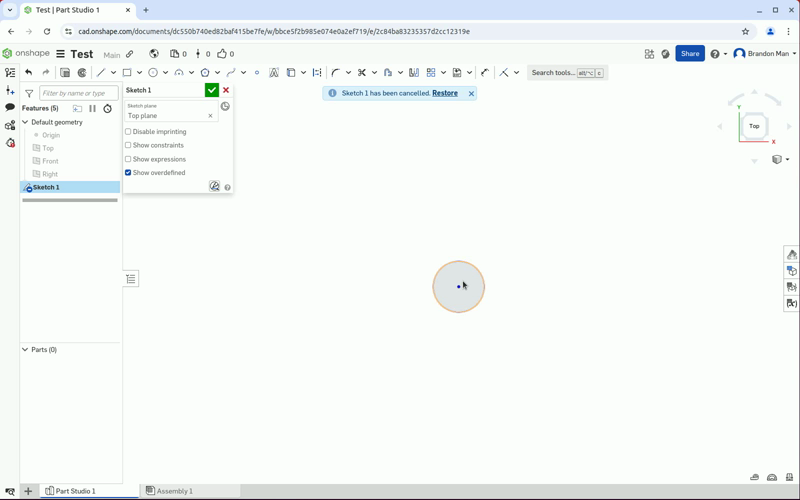
scroll(6)
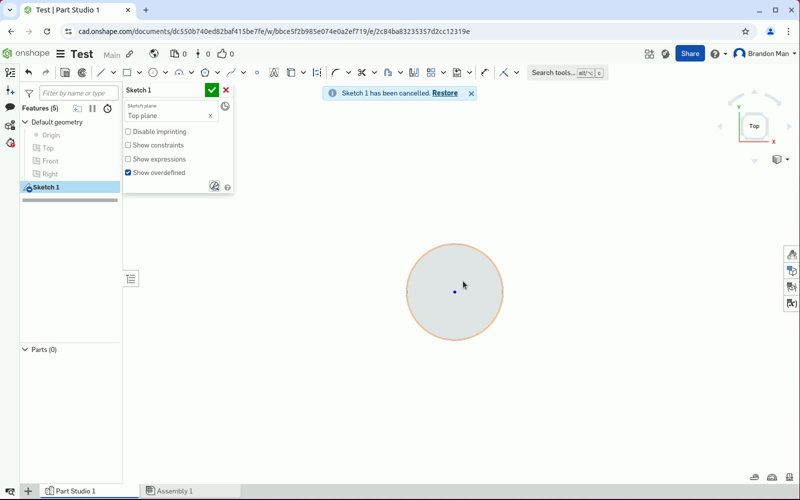
scroll(6)
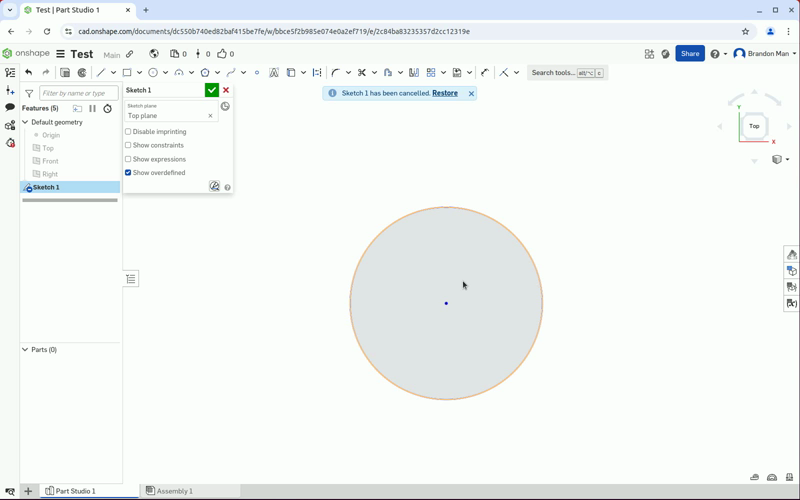
click(463, 280)
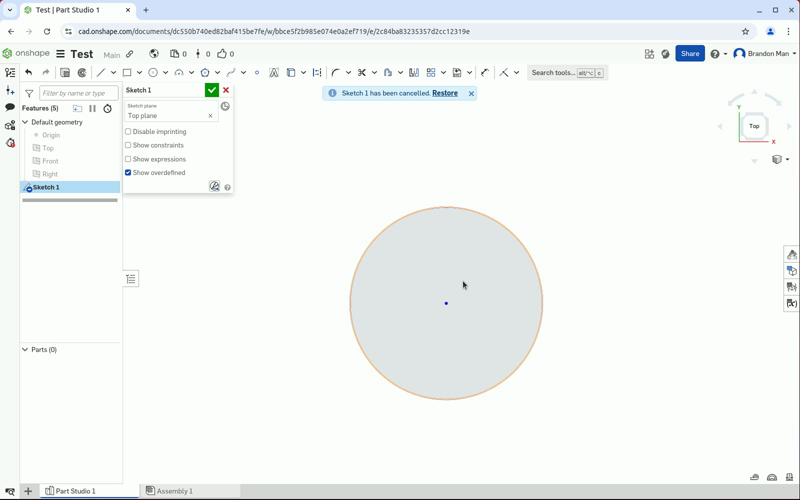
scroll(-6)
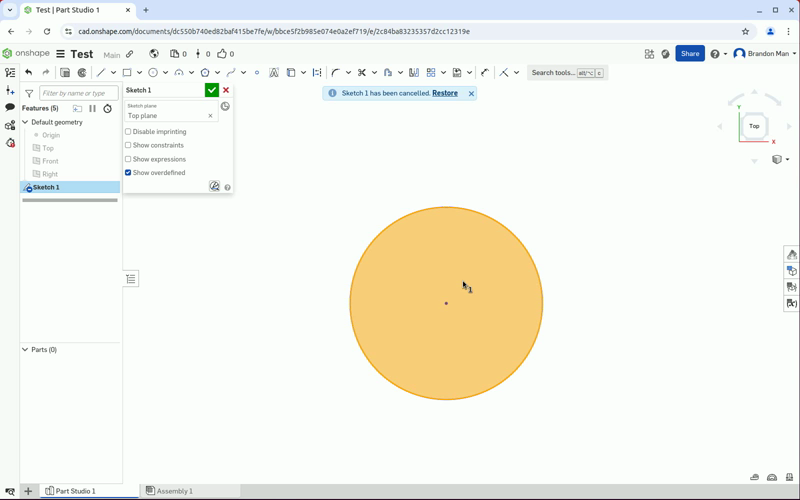
scroll(-6)
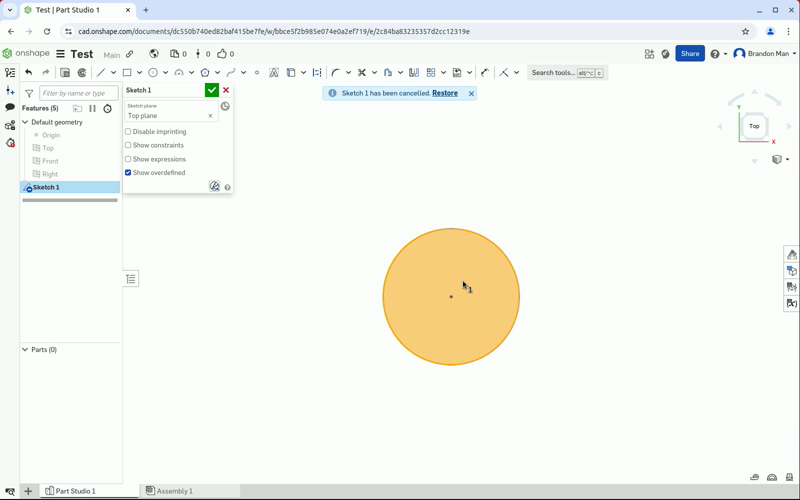
scroll(-6)
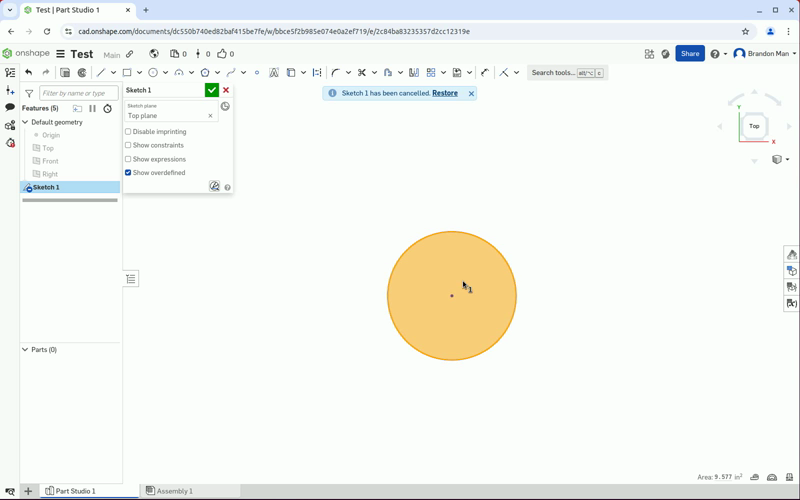
scroll(-6)
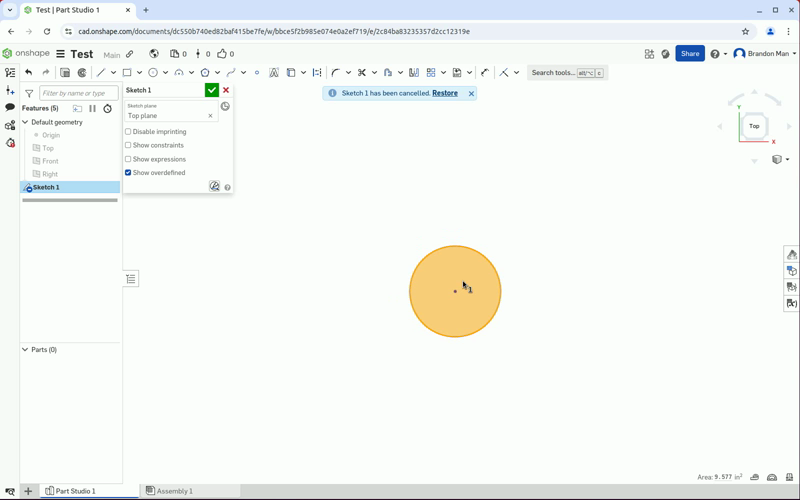
scroll(-6)
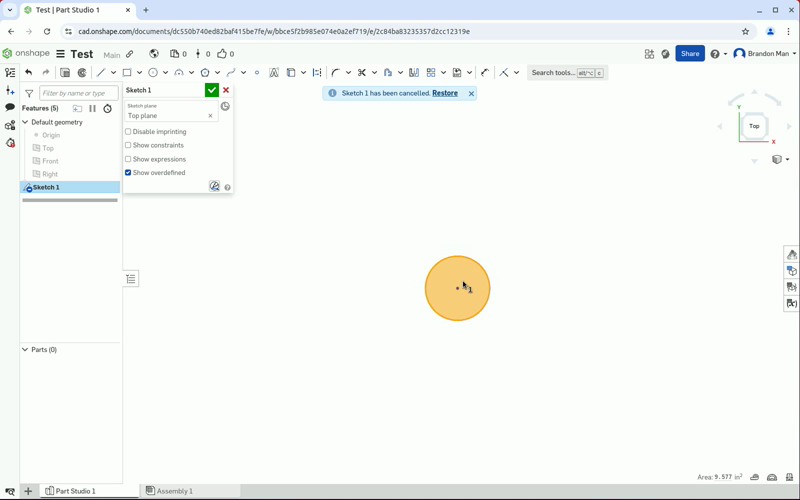
scroll(-6)
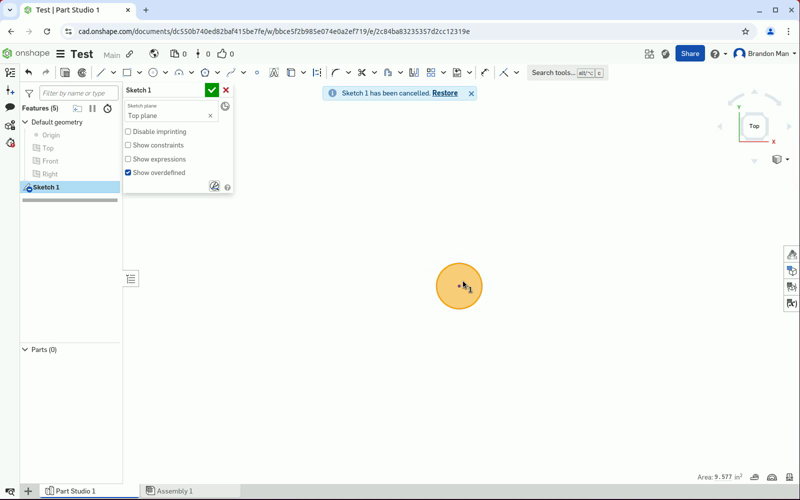
scroll(-6)
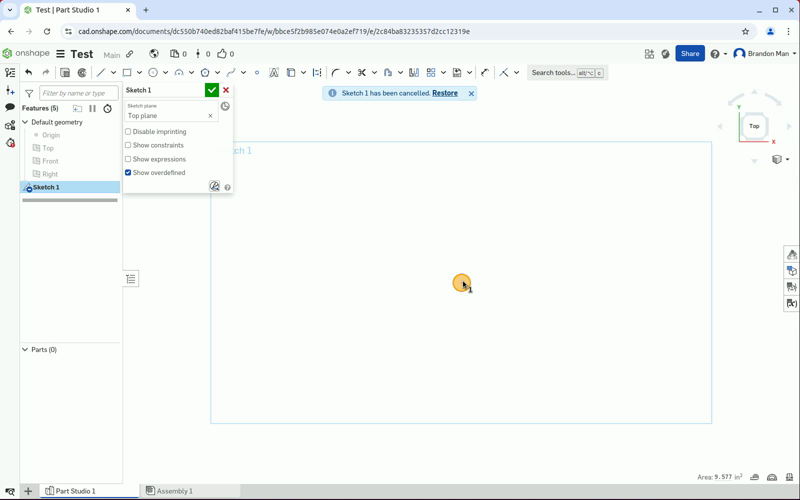
mouse_move(73, 352)
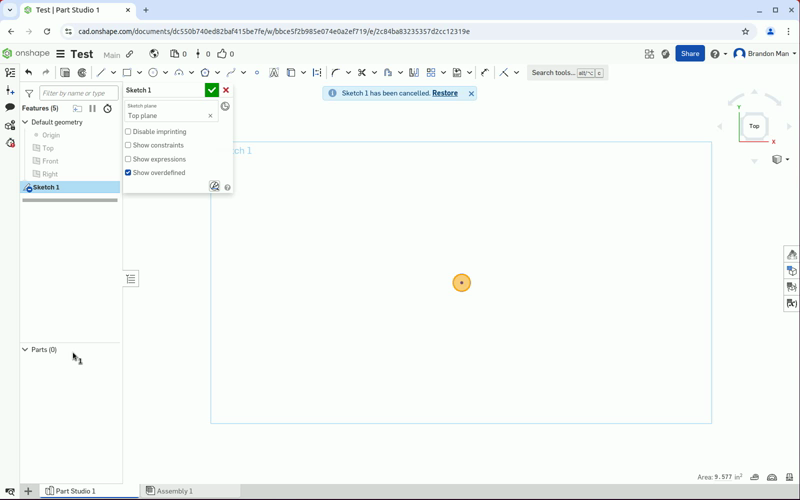
key(shift+y)
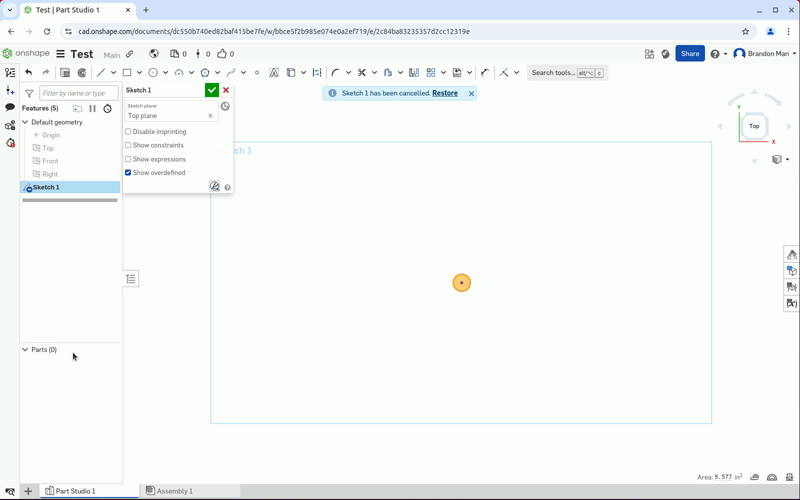
key(shift+e)
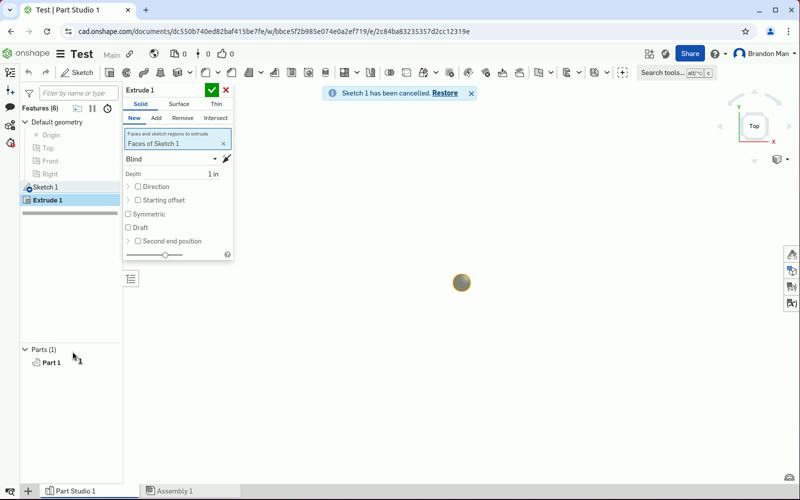
mouse_move(143, 106)
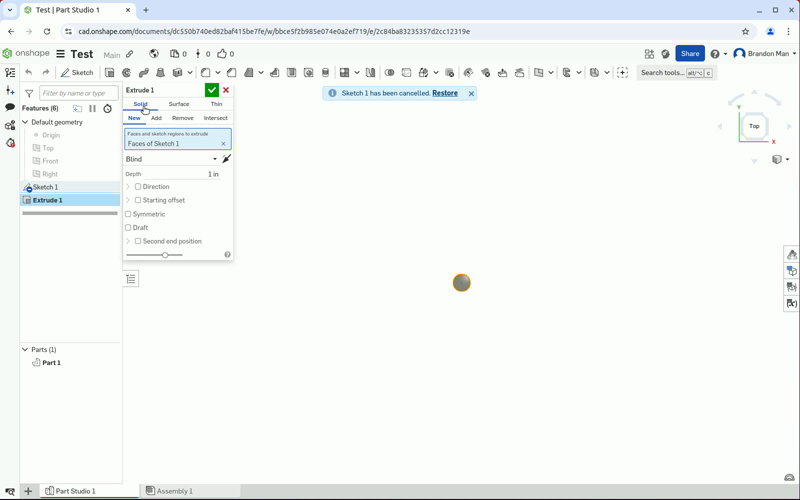
click(143, 106)
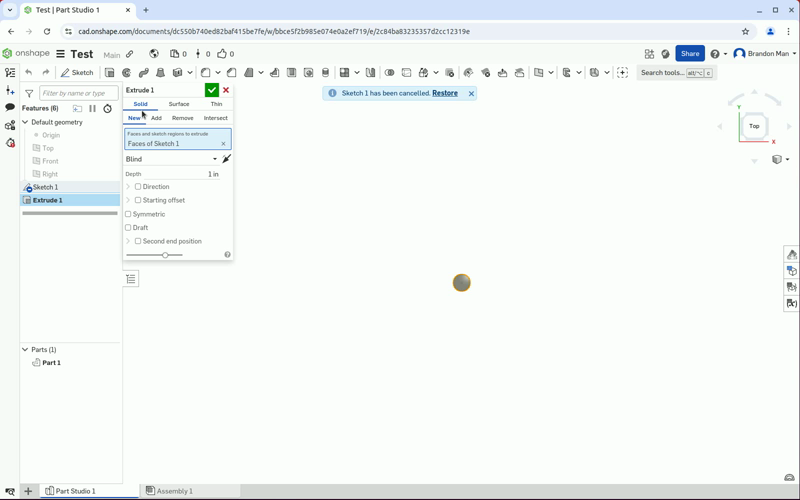
mouse_move(137, 120)
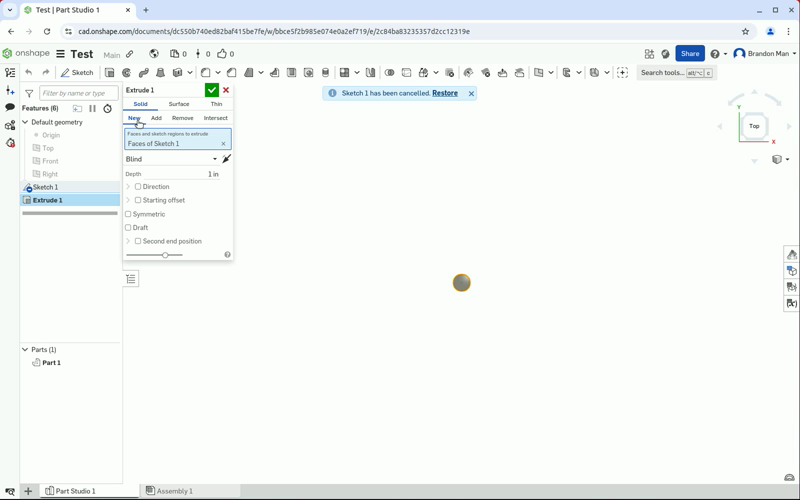
click(137, 120)
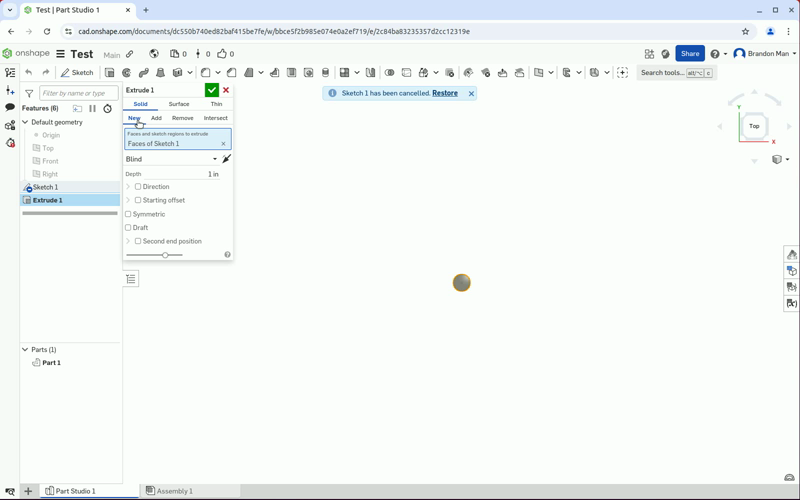
key(tab, 4)
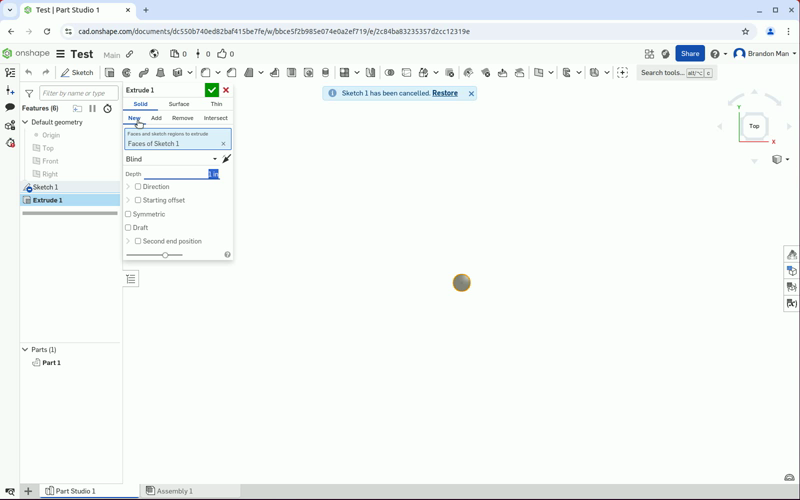
text(6.499)
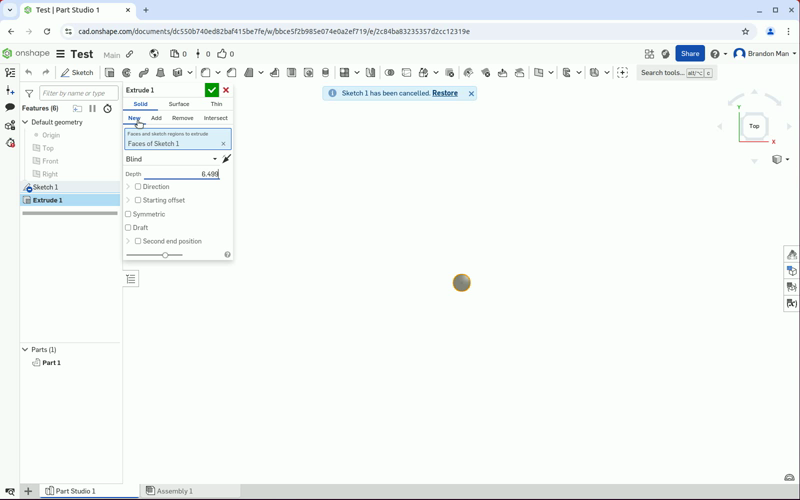
key(enter)
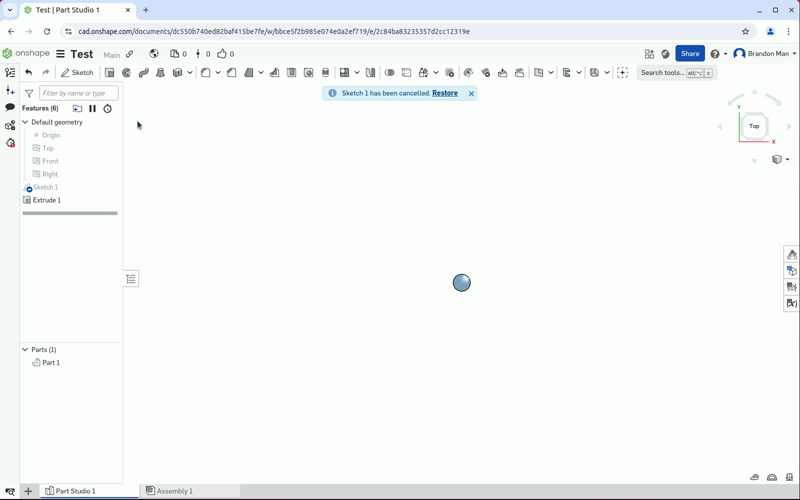
key(shift+h)
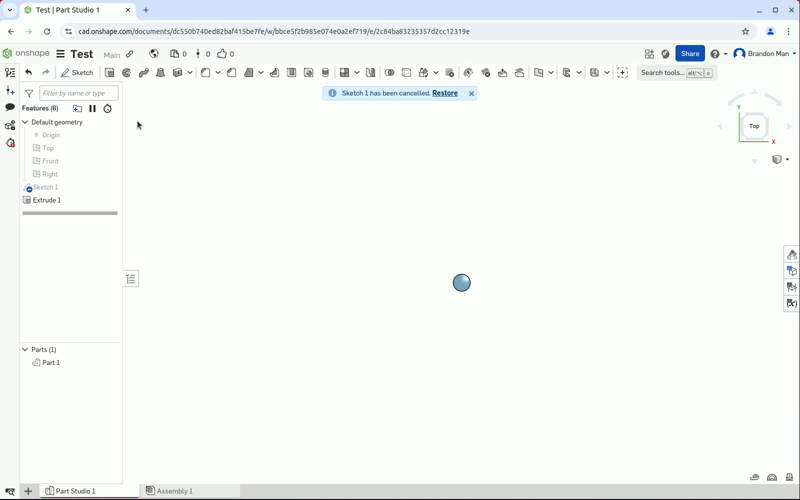
key(shift+h)
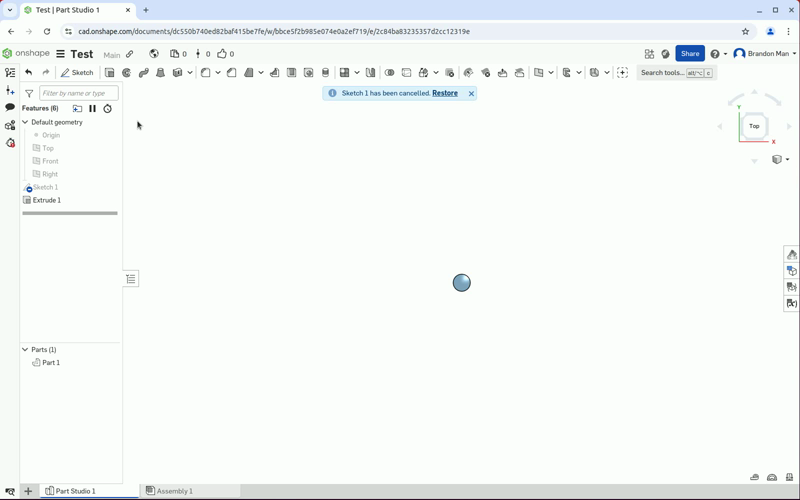
mouse_move(73, 189)
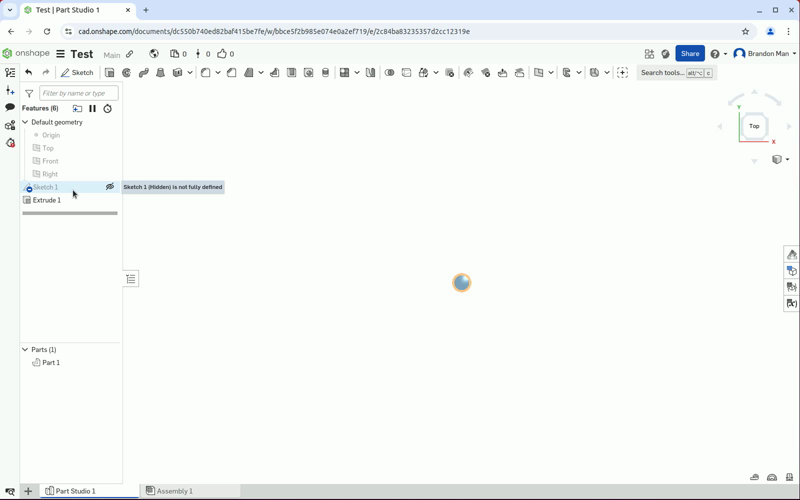
click(73, 189)
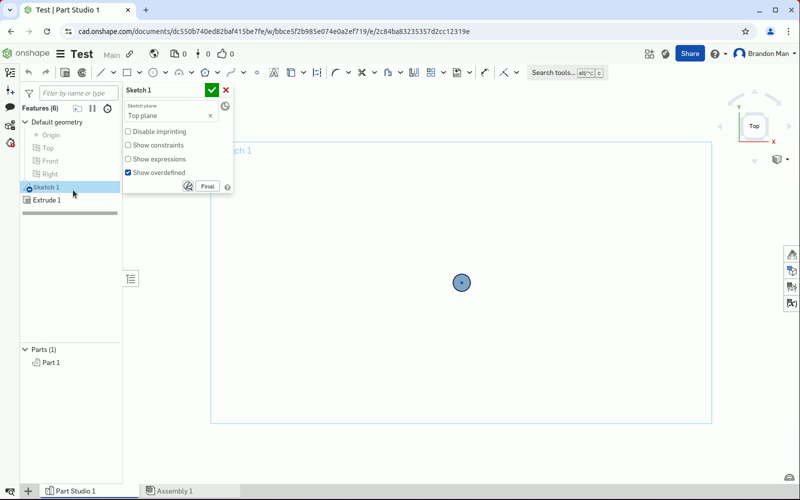
mouse_move(229, 92)
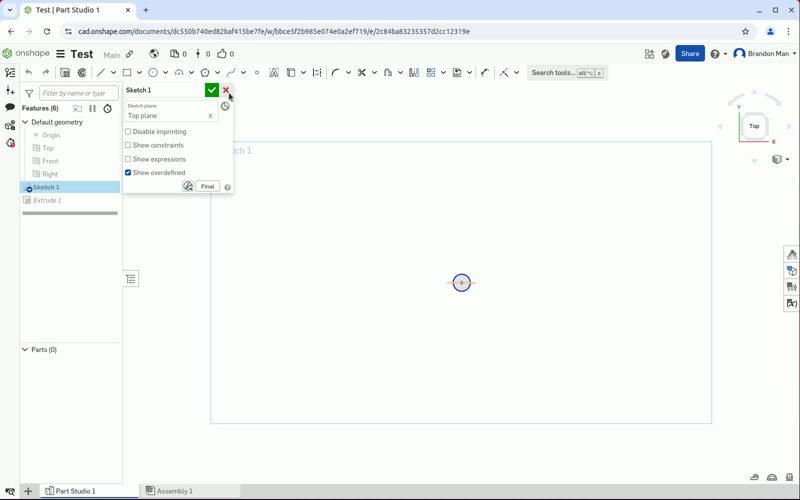
click(229, 92)
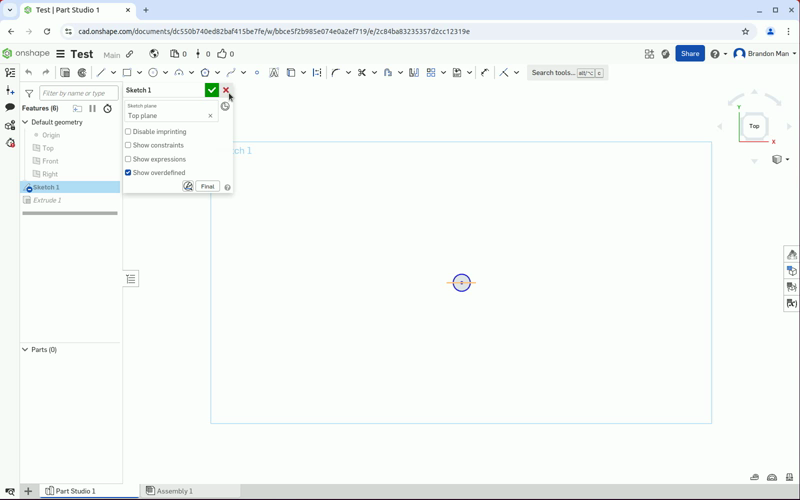
key(shift+s)
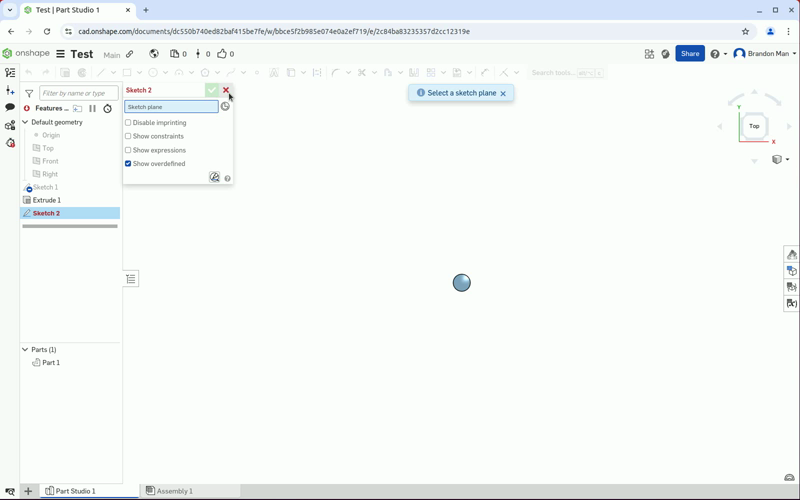
mouse_move(73, 150)
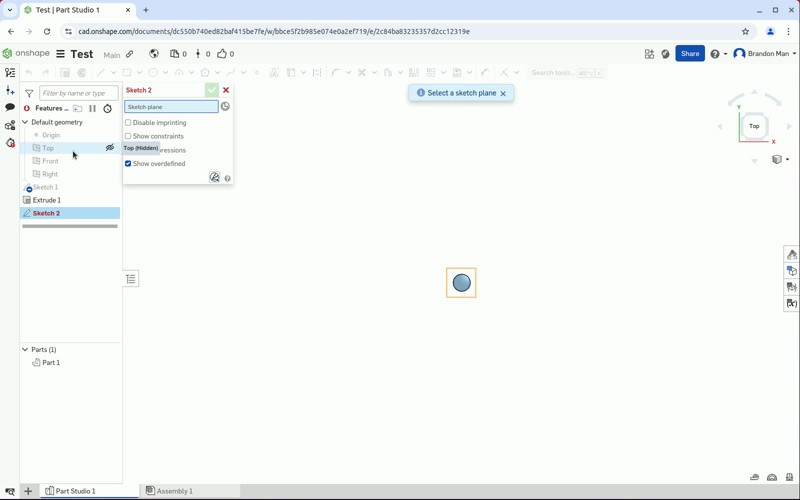
click(73, 150)
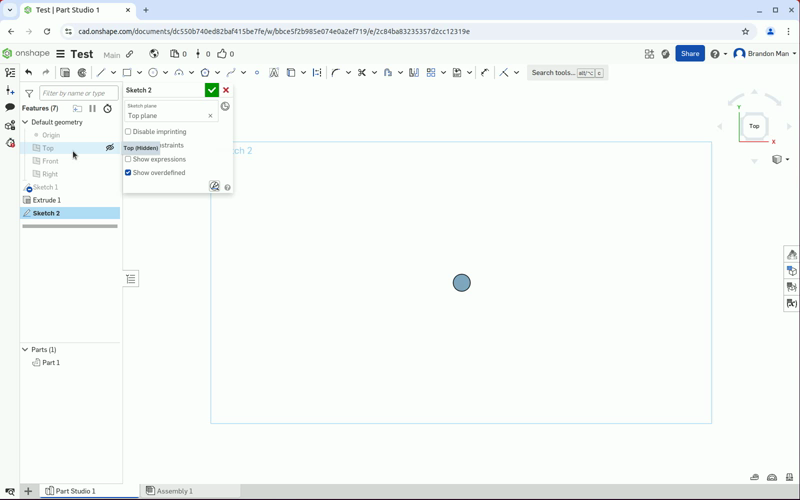
mouse_move(73, 352)
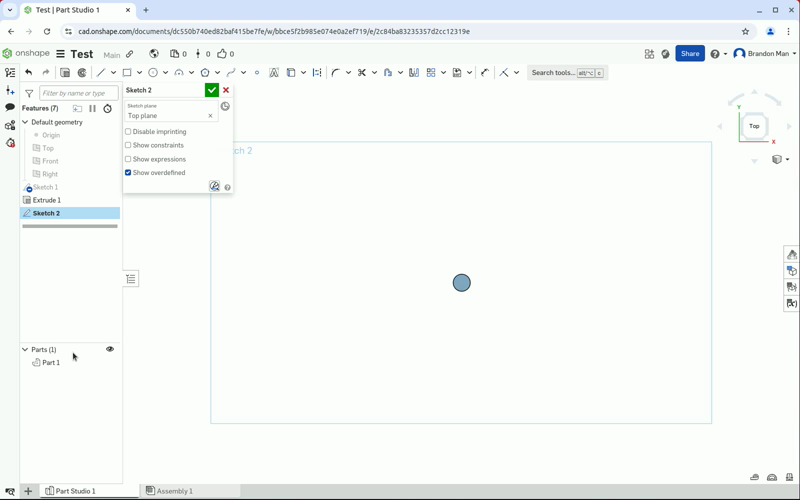
key(y)
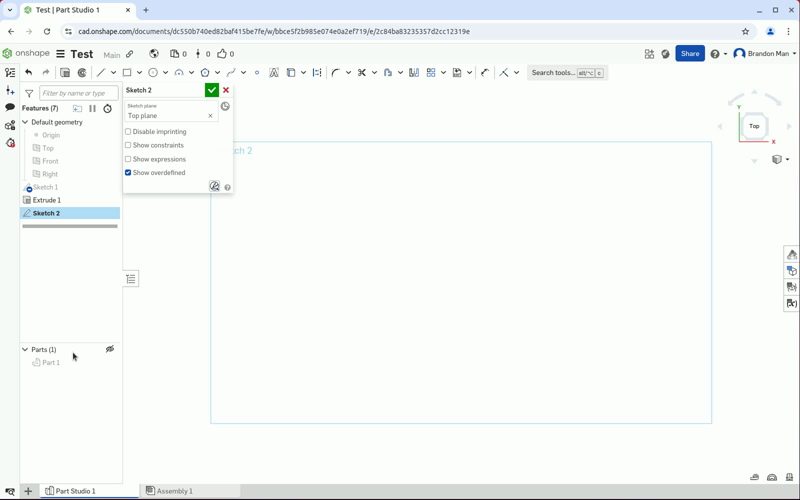
key(c)
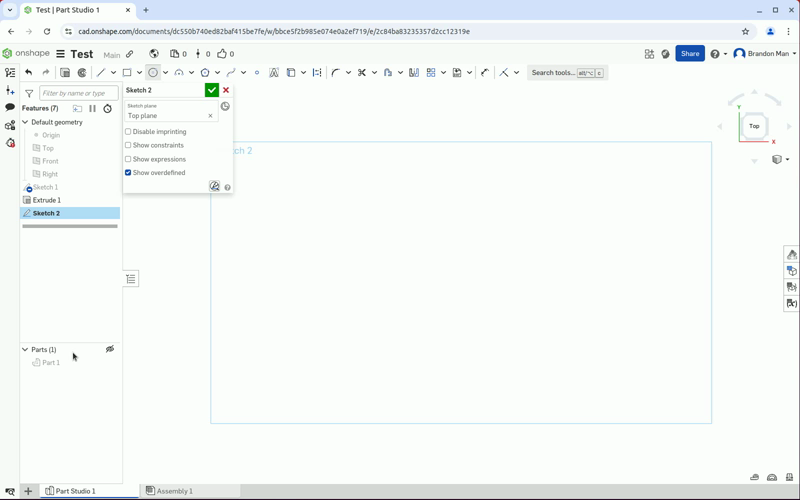
key_down(shift)
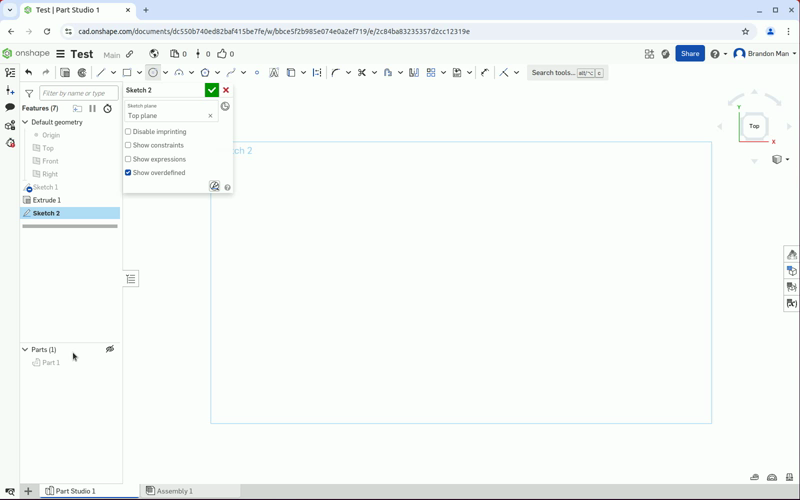
mouse_move(460, 282)
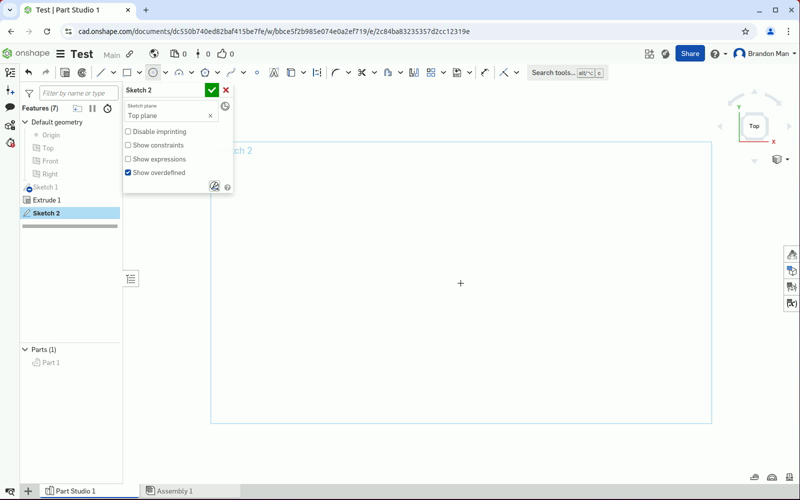
click(460, 282)
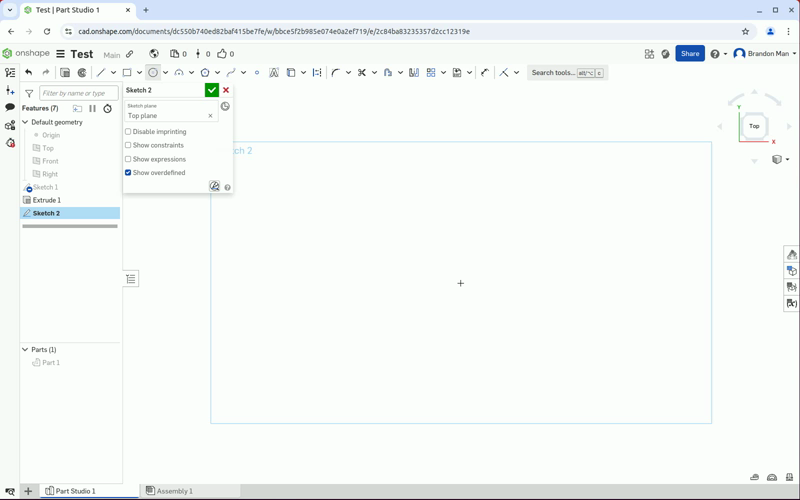
key_up(shift)
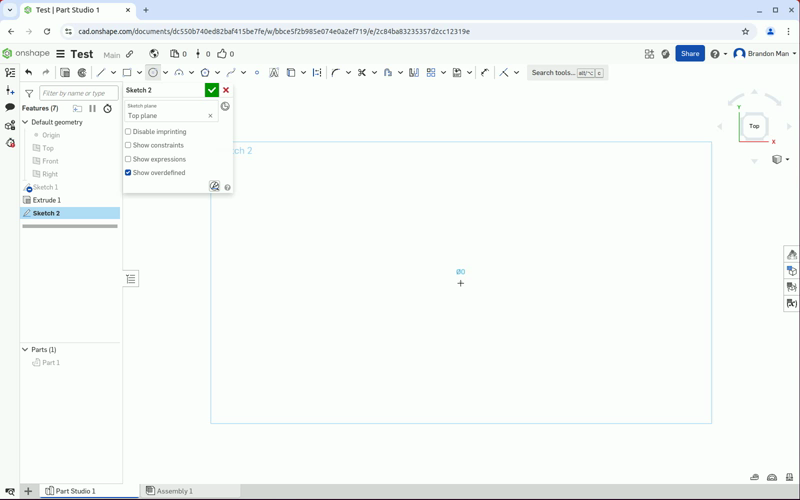
mouse_move(473, 282)
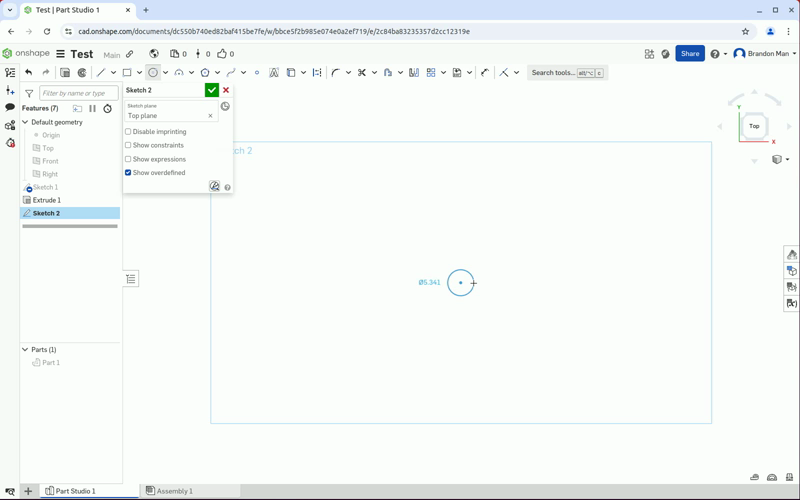
click(473, 282)
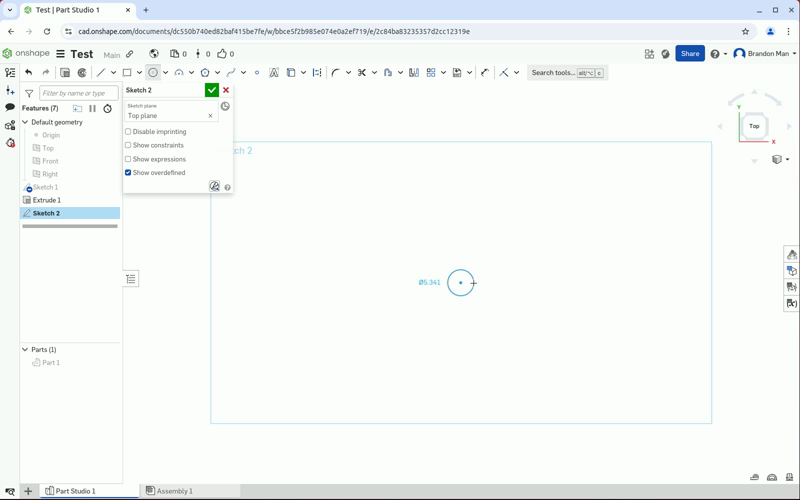
key(esc)
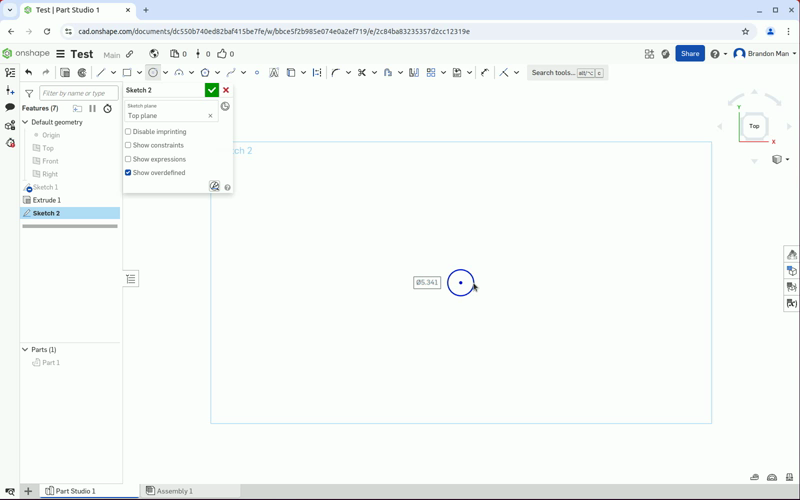
mouse_move(450, 278)
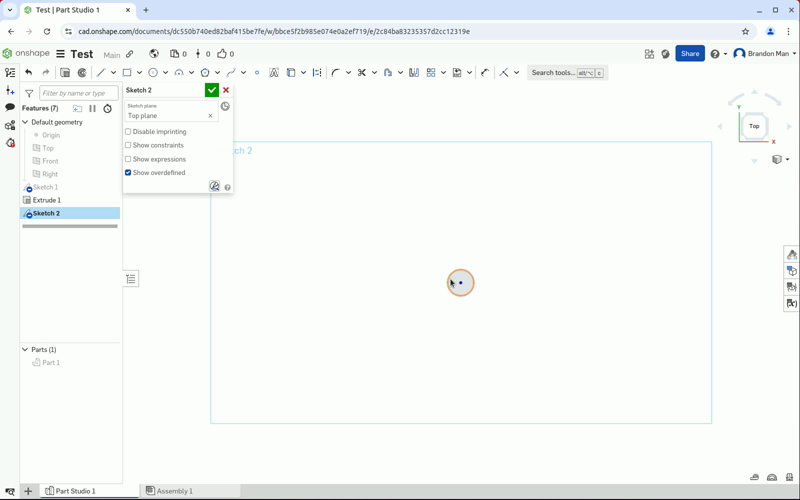
scroll(6)
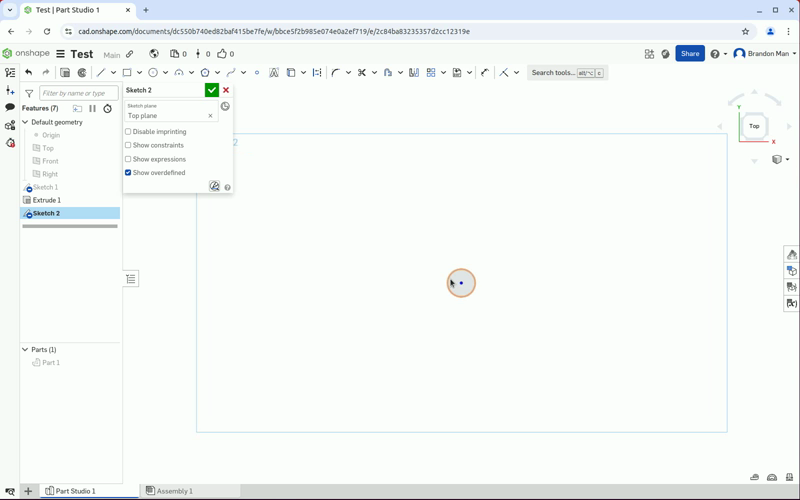
scroll(6)
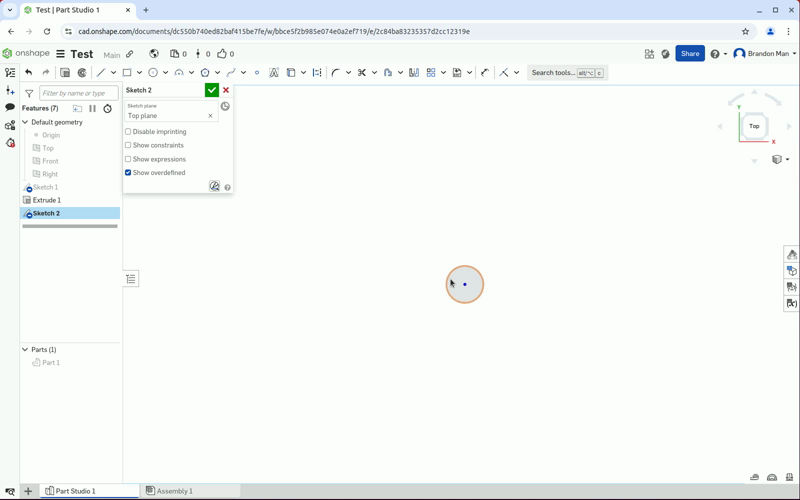
scroll(6)
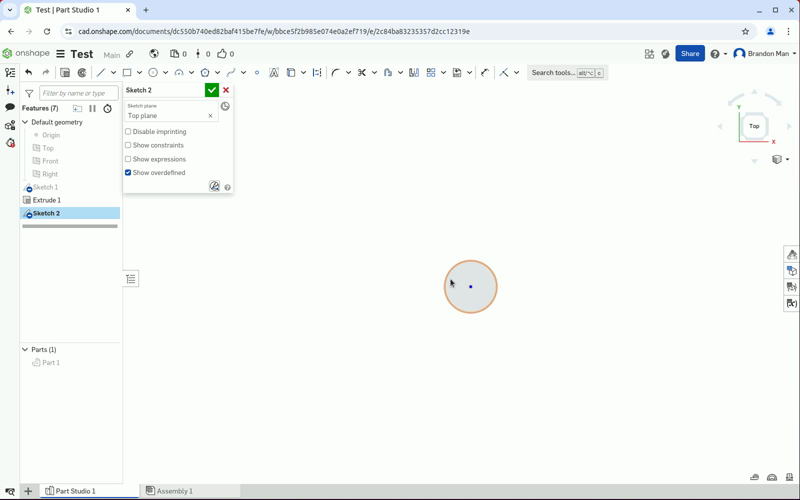
scroll(6)
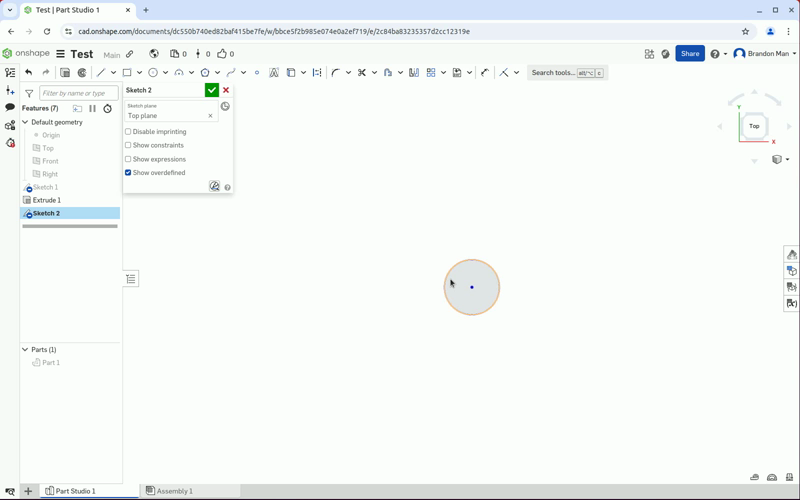
scroll(6)
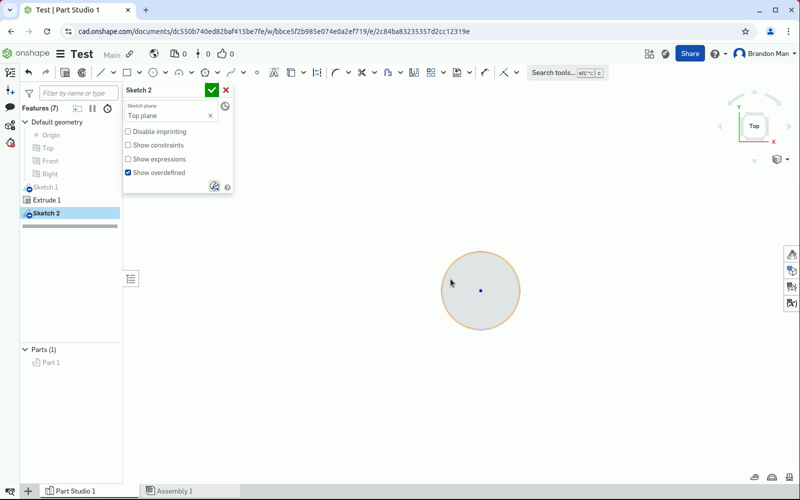
scroll(6)
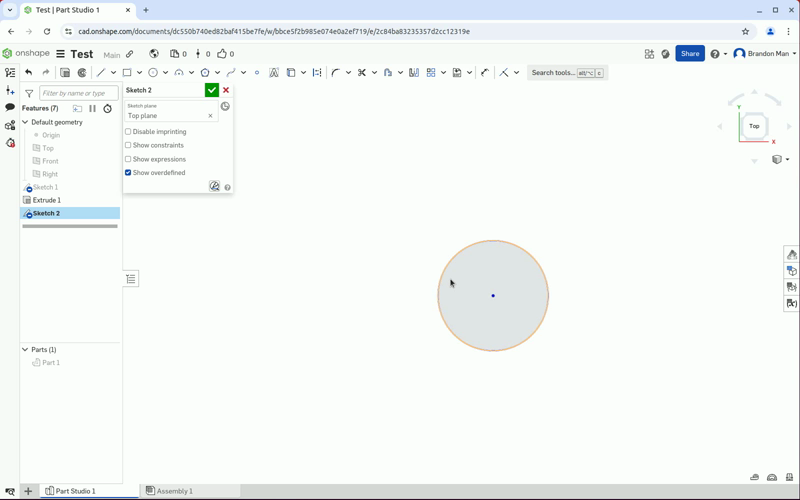
scroll(6)
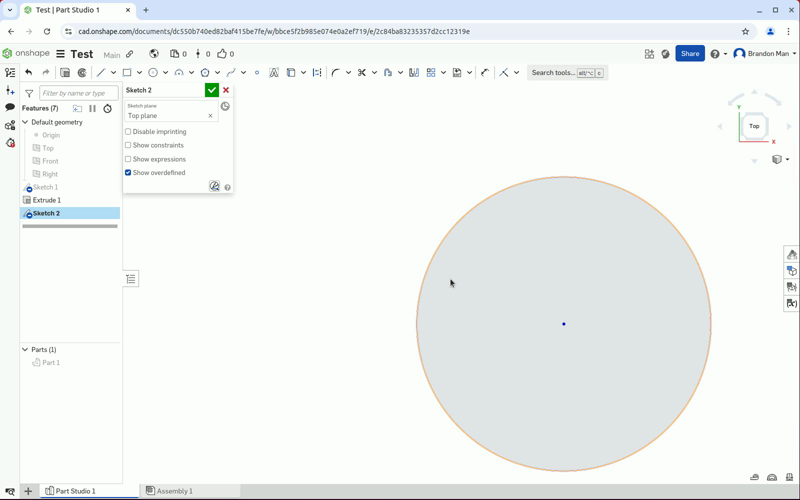
click(450, 278)
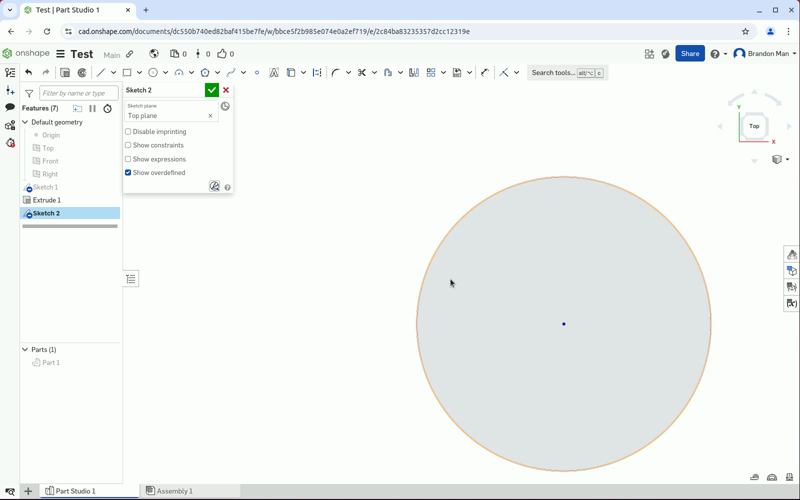
scroll(-6)
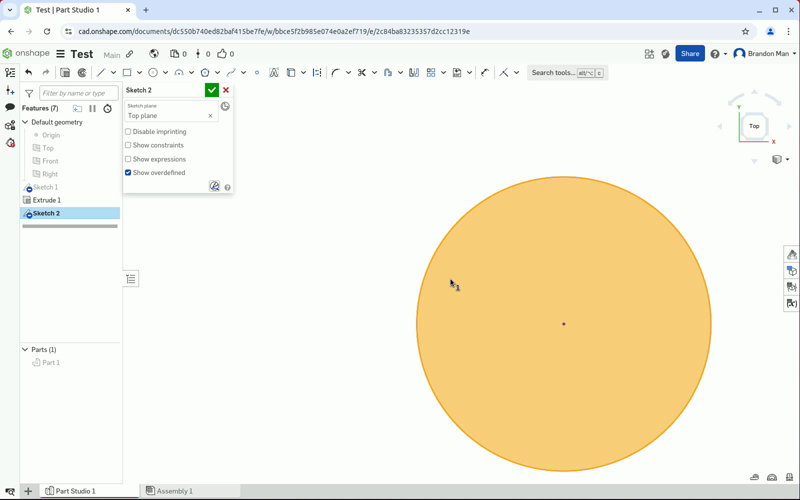
scroll(-6)
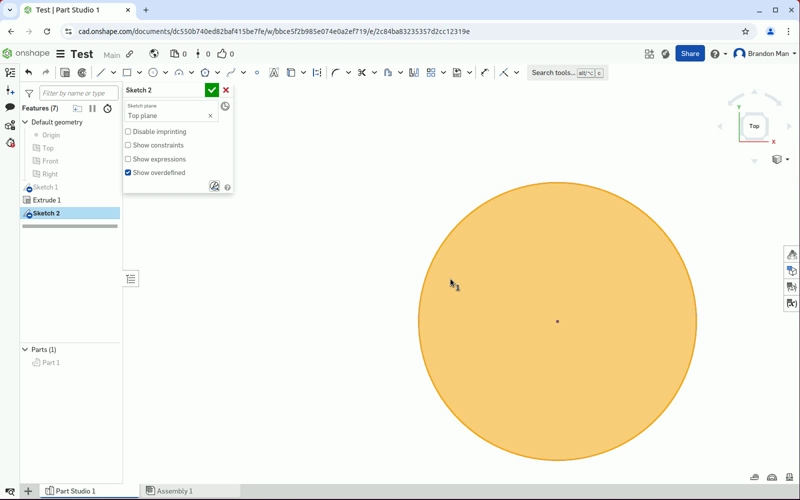
scroll(-6)
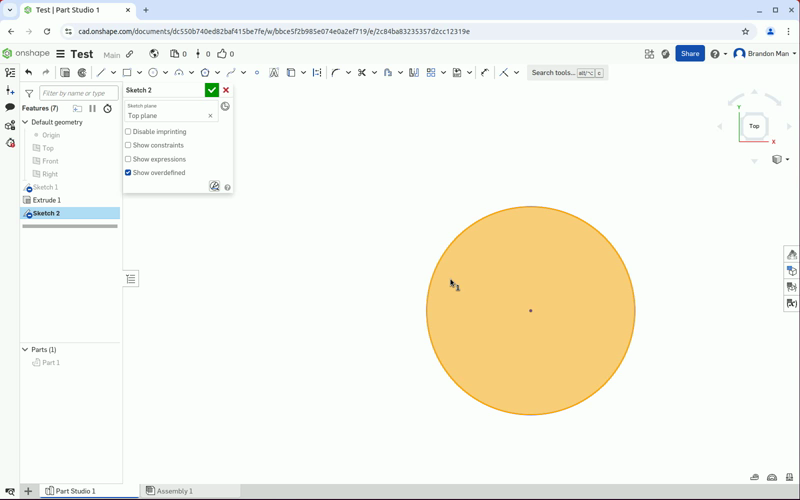
scroll(-6)
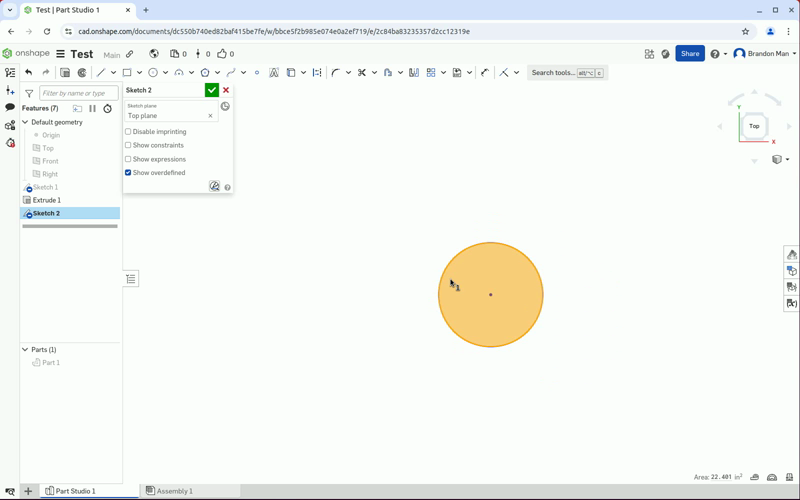
scroll(-6)
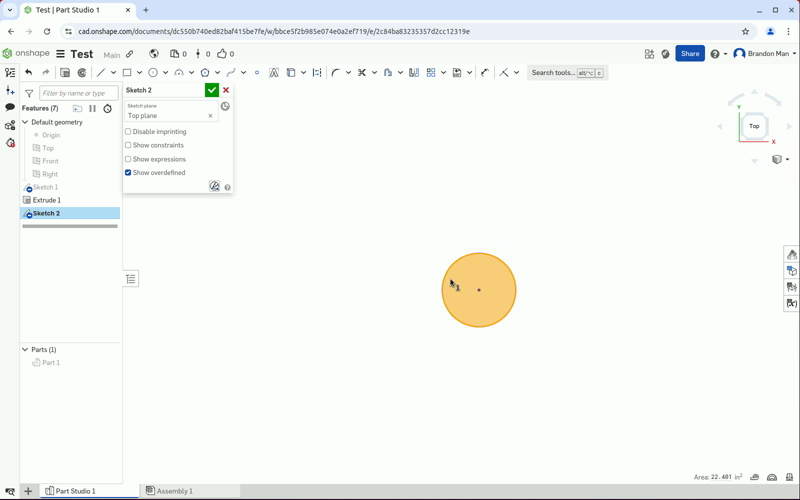
scroll(-6)
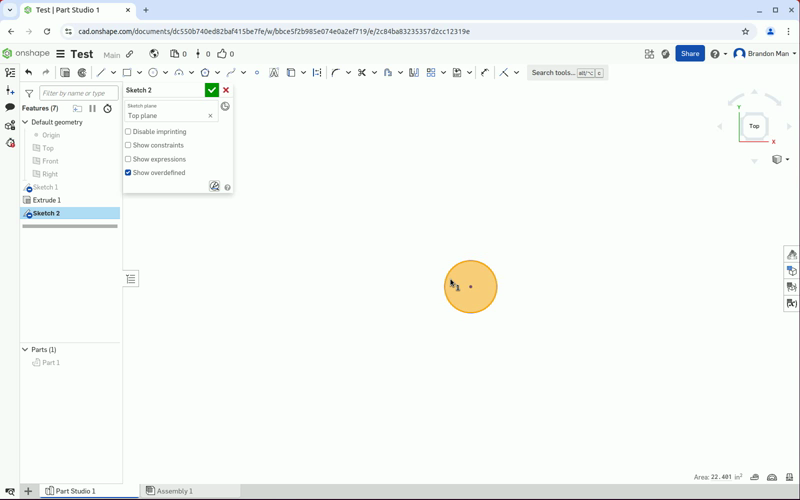
scroll(-6)
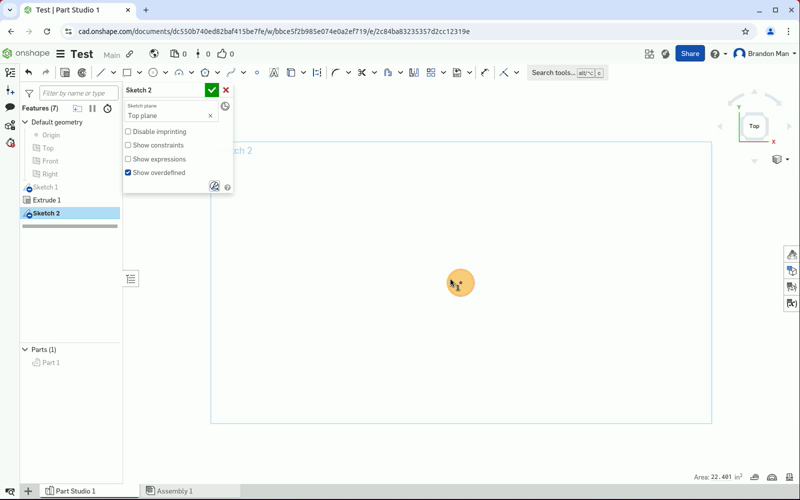
mouse_move(73, 352)
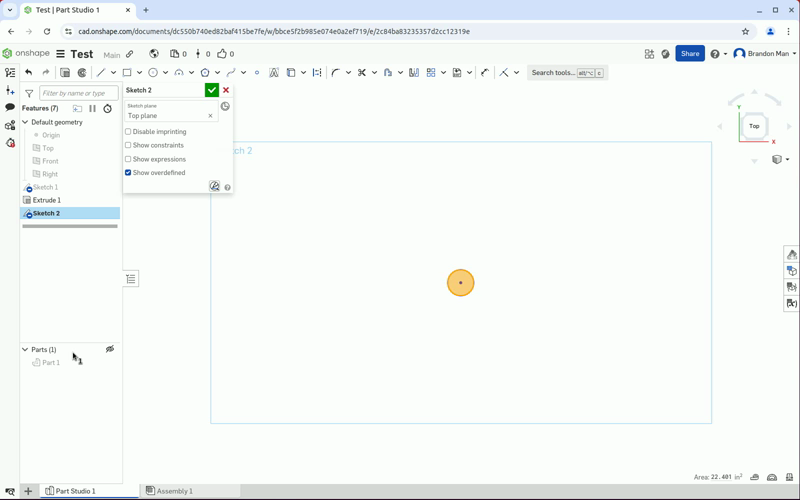
key(shift+y)
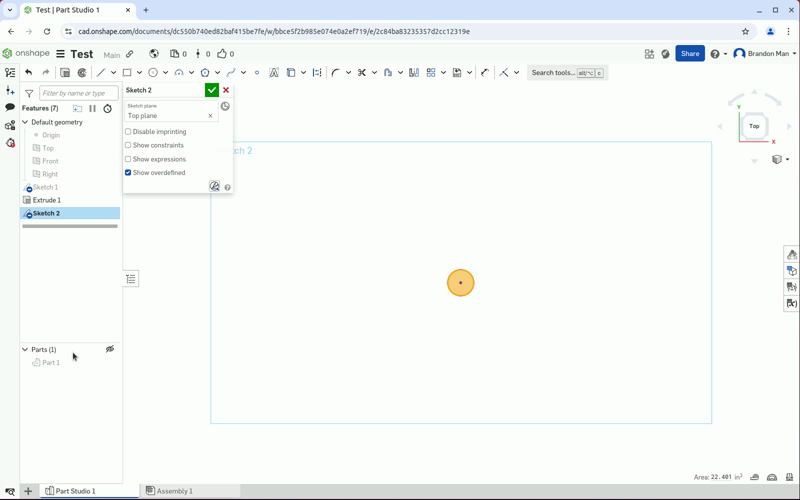
key(shift+e)
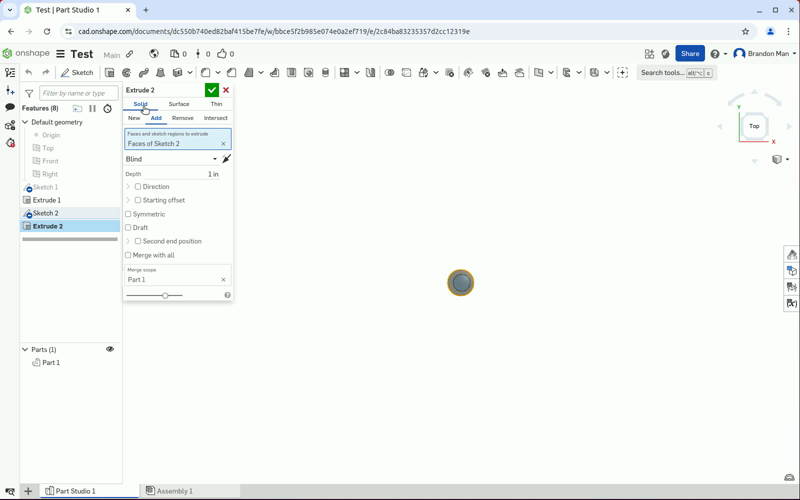
mouse_move(143, 106)
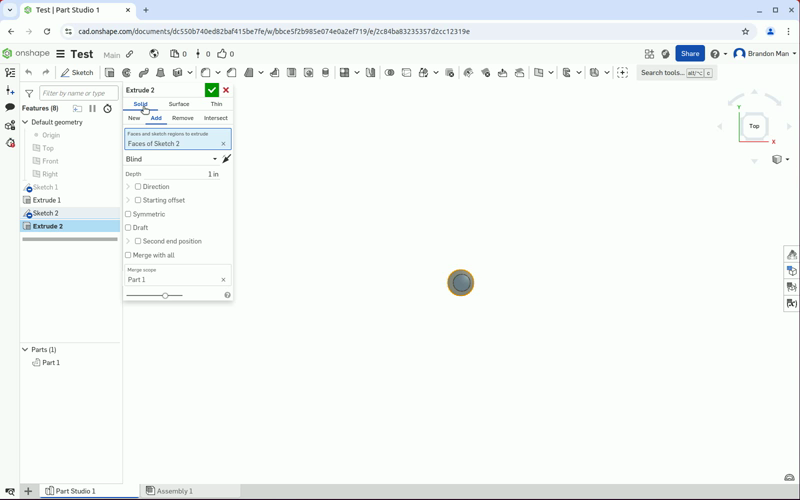
click(143, 106)
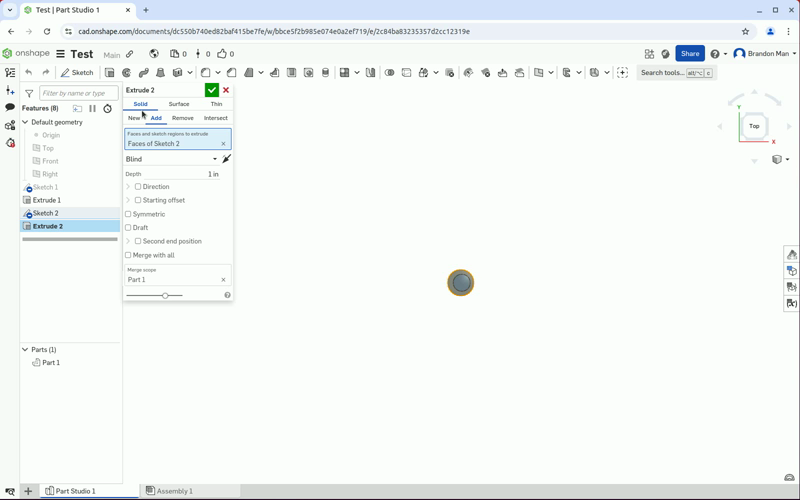
mouse_move(137, 120)
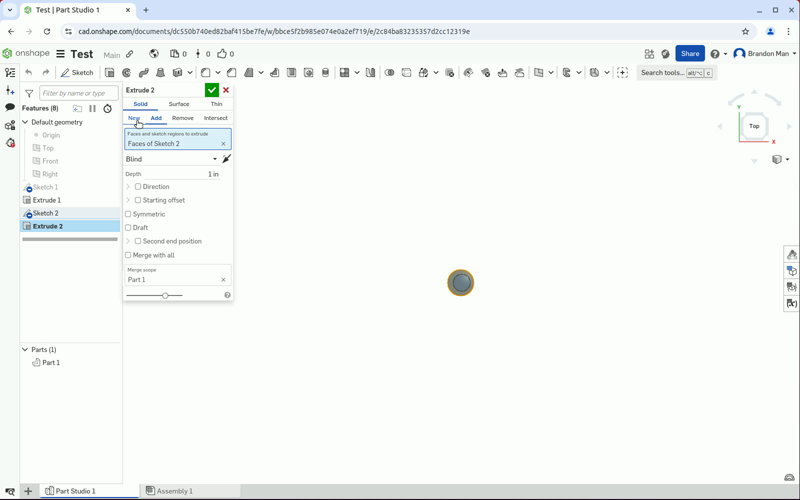
click(137, 120)
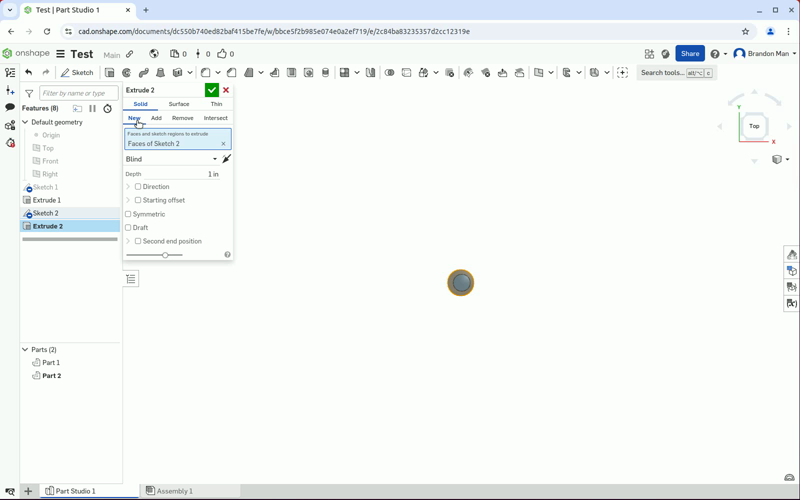
key(tab, 4)
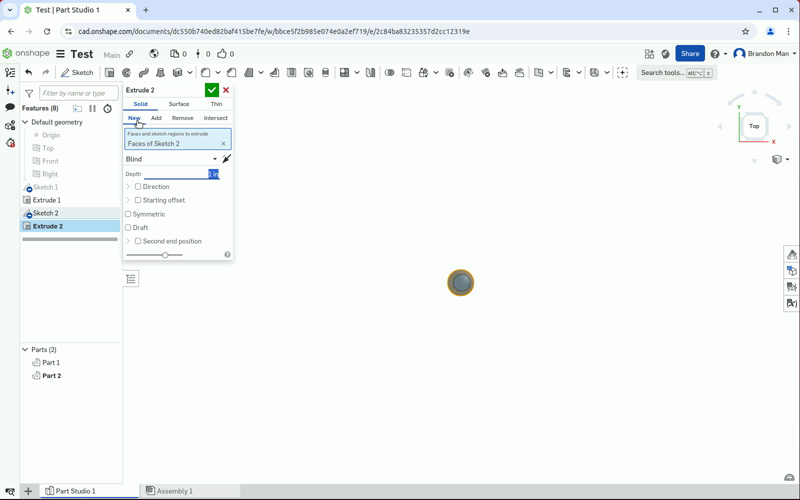
text(-10.351)
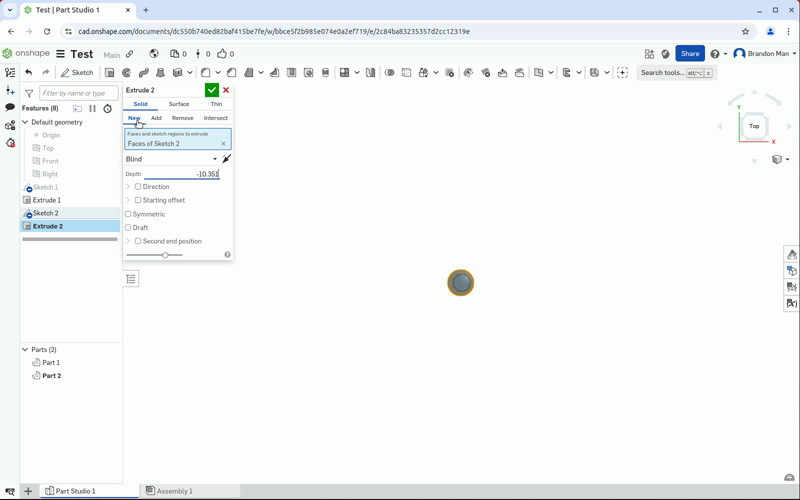
key(enter)
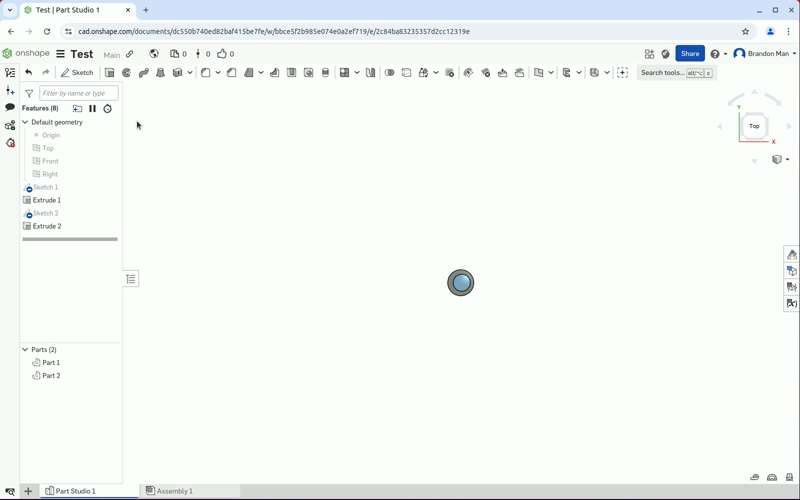
key(shift+h)
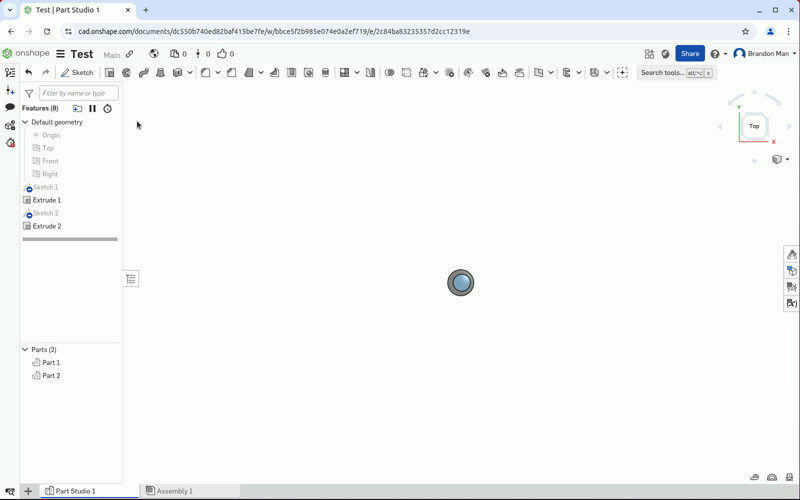
key(shift+h)
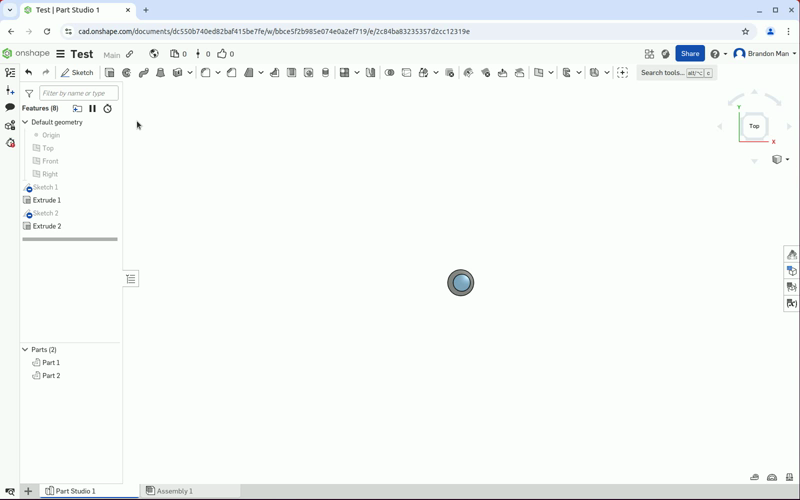
mouse_move(73, 189)
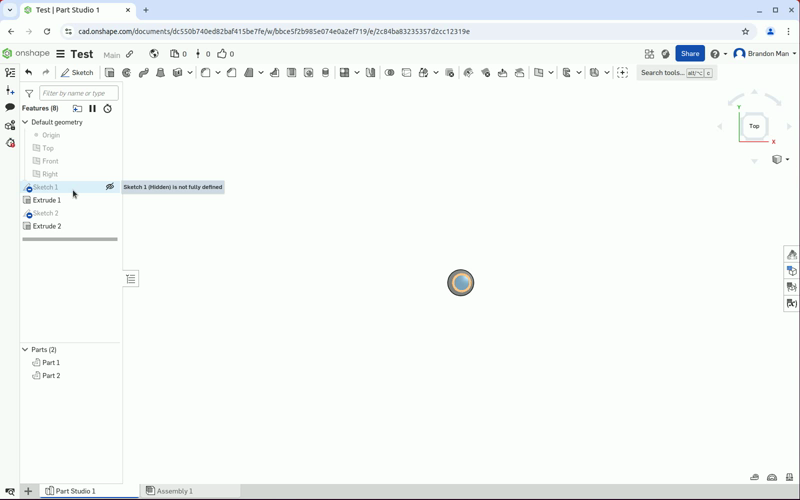
click(73, 189)
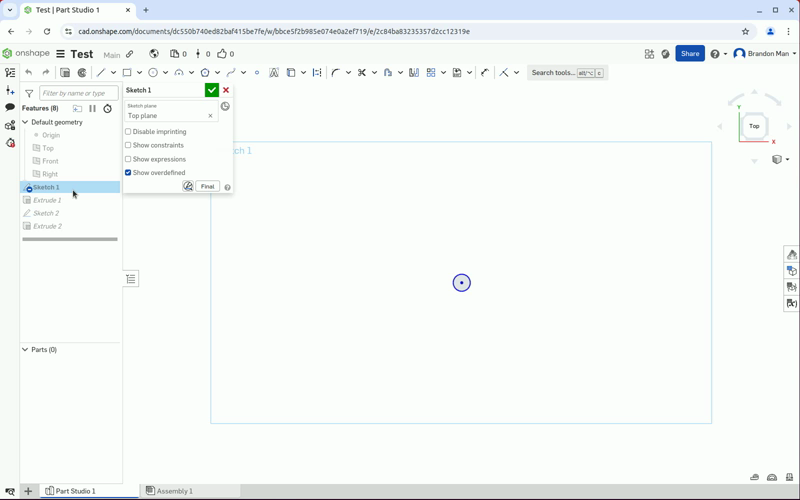
mouse_move(229, 92)
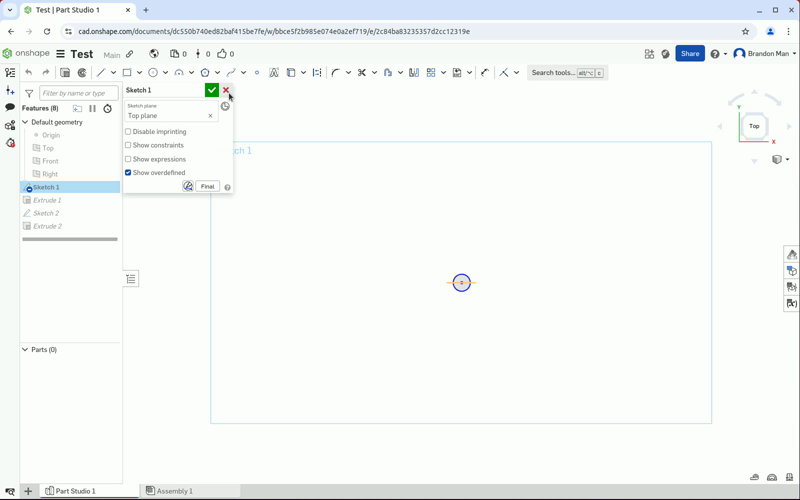
click(229, 92)
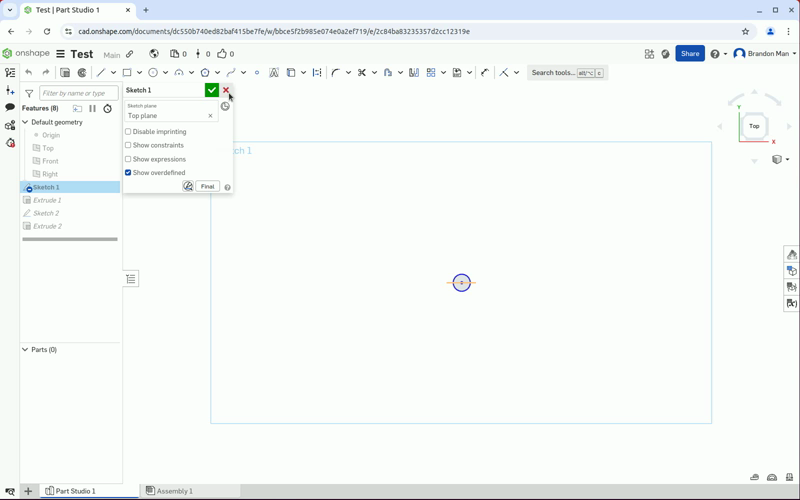
key(shift+s)
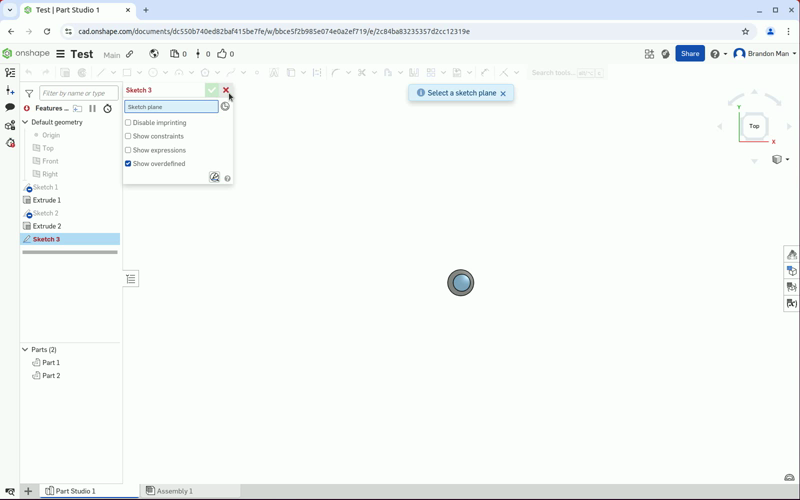
mouse_move(73, 150)
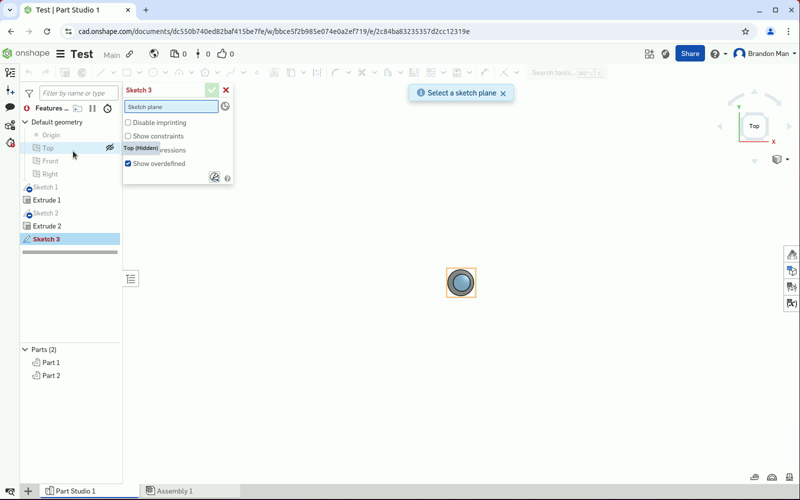
click(73, 150)
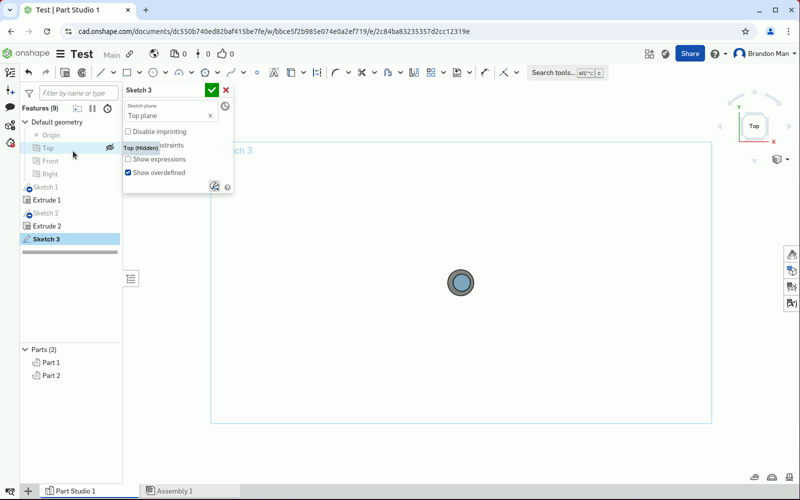
mouse_move(73, 352)
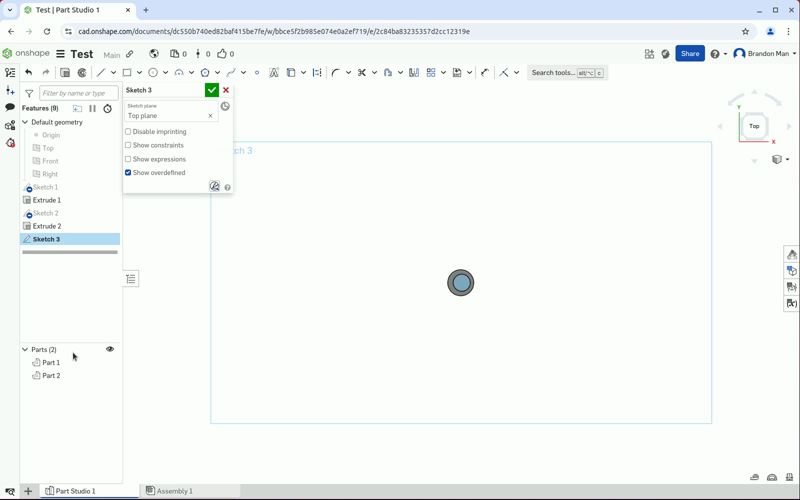
key(y)
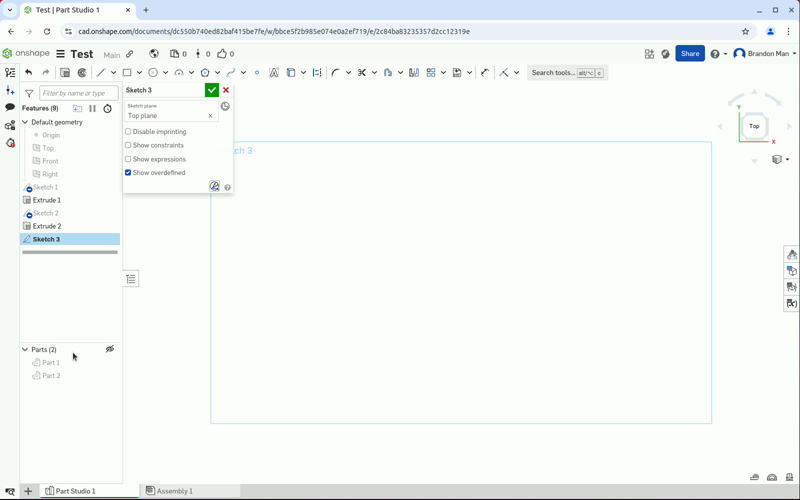
key(l)
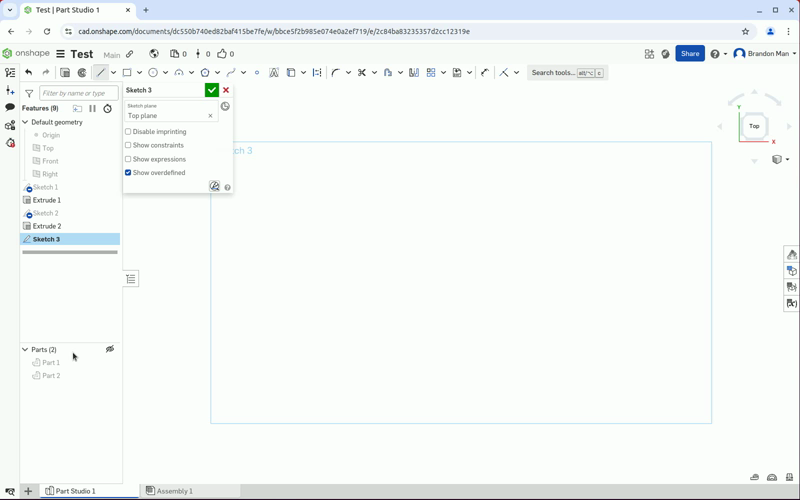
key_down(shift)
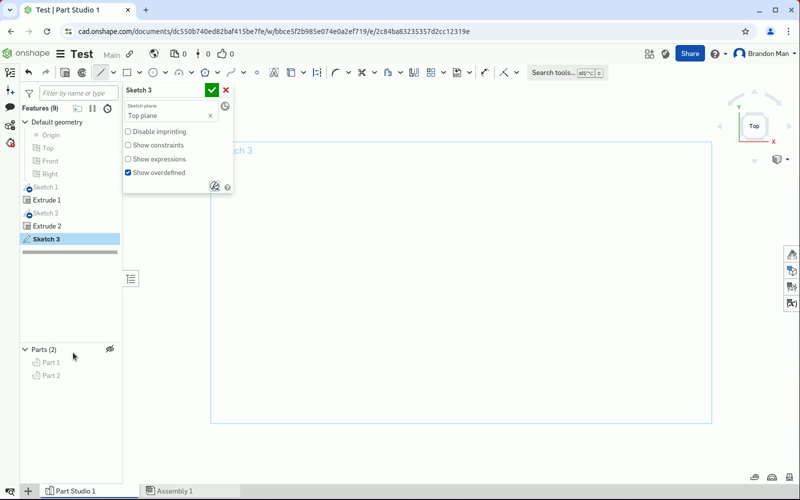
mouse_move(348, 298)
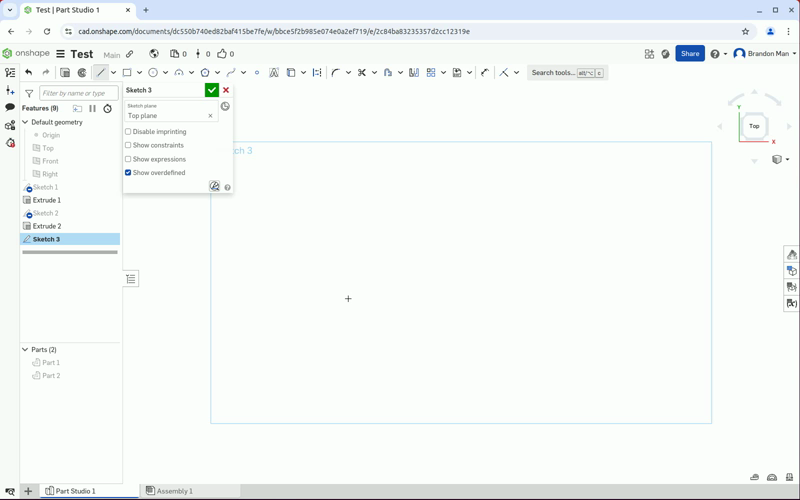
click(348, 298)
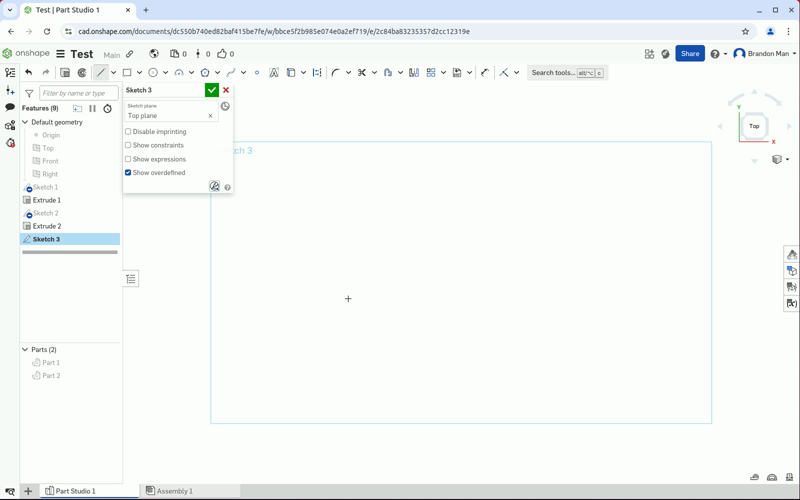
key_up(shift)
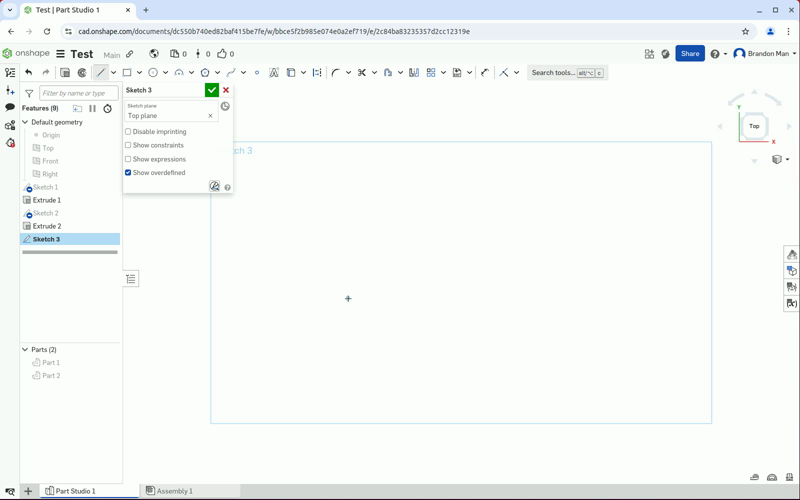
key_down(shift)
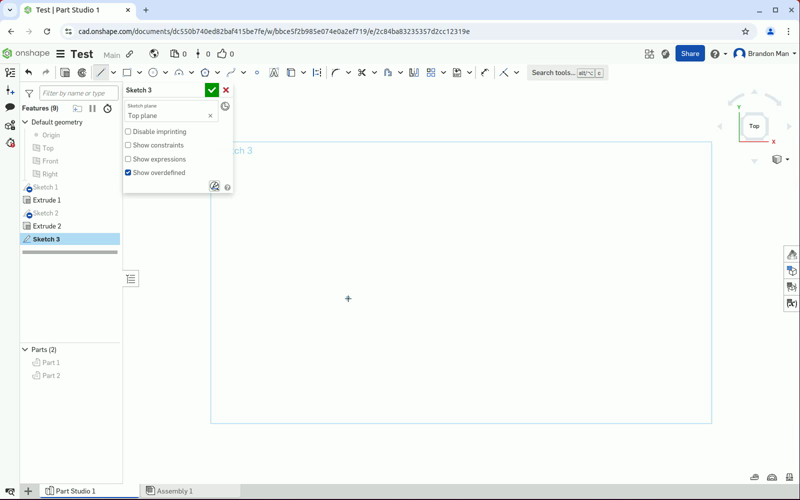
mouse_move(572, 298)
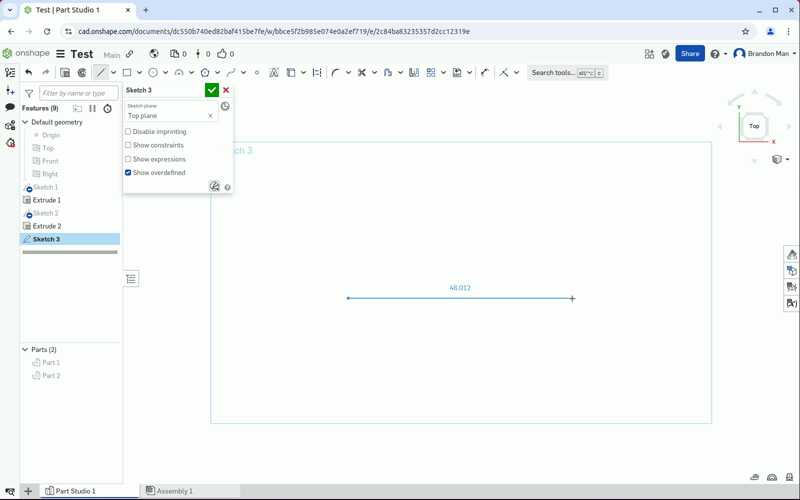
click(572, 298)
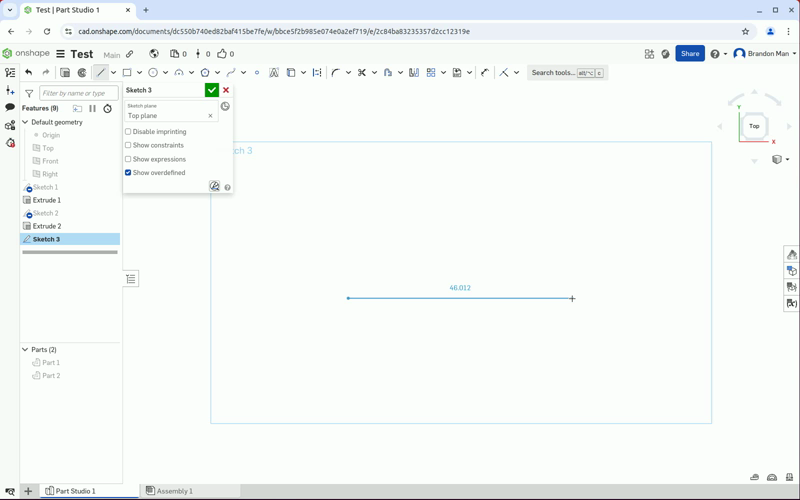
key_up(shift)
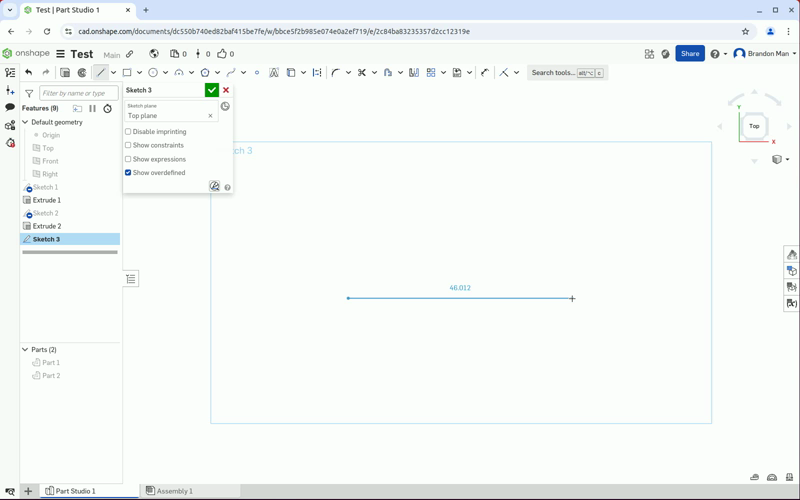
key_down(shift)
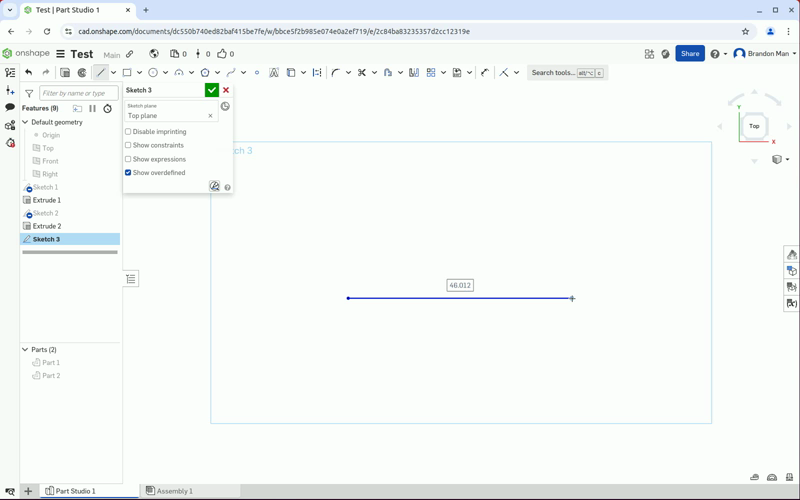
mouse_move(589, 298)
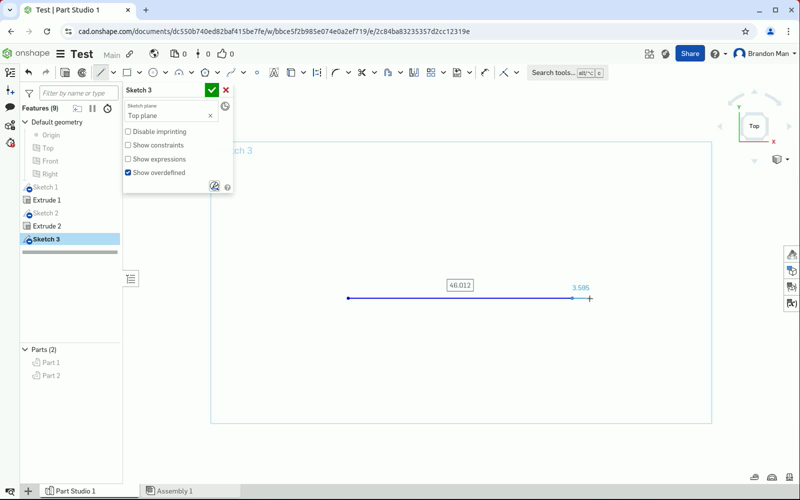
mouse_move(572, 267)
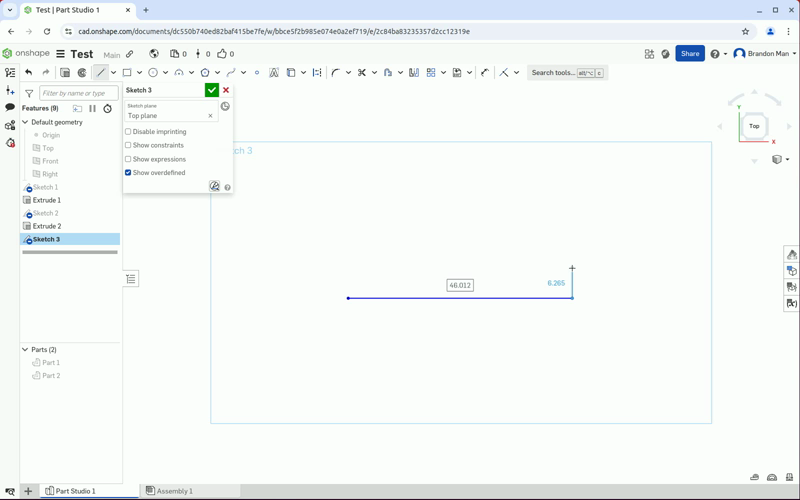
click(572, 267)
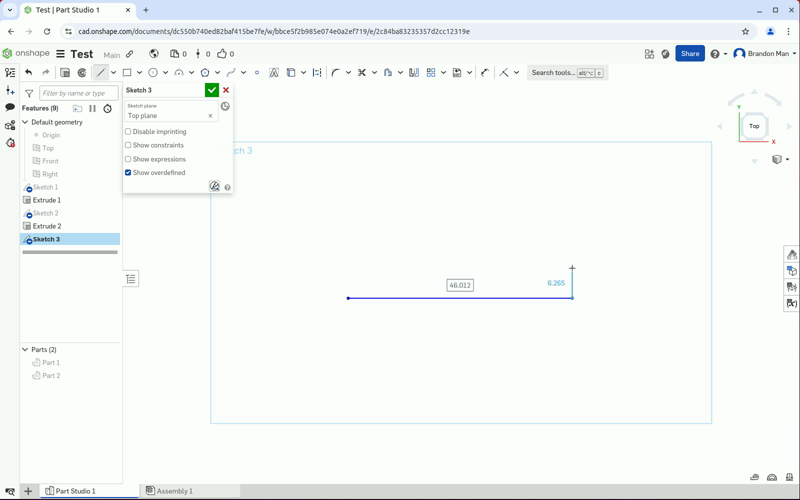
key_up(shift)
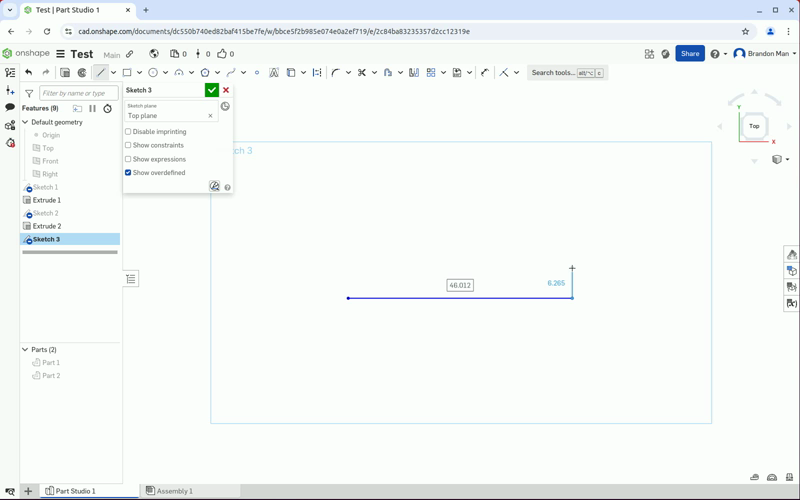
key_down(shift)
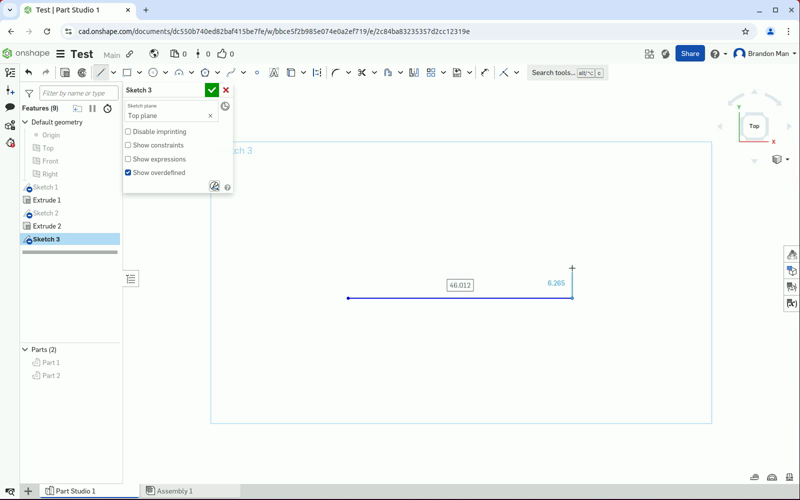
mouse_move(348, 267)
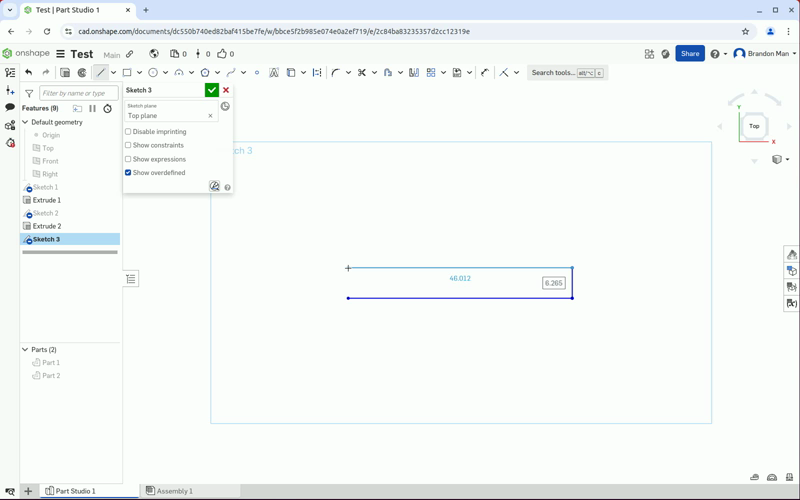
click(348, 267)
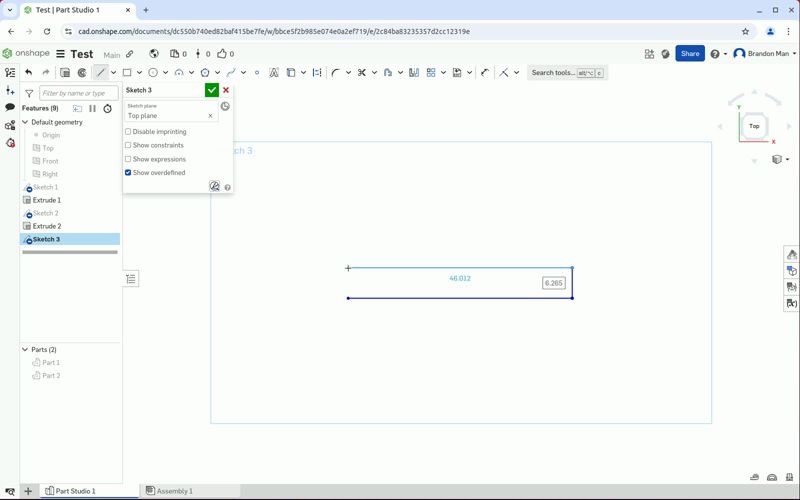
key_up(shift)
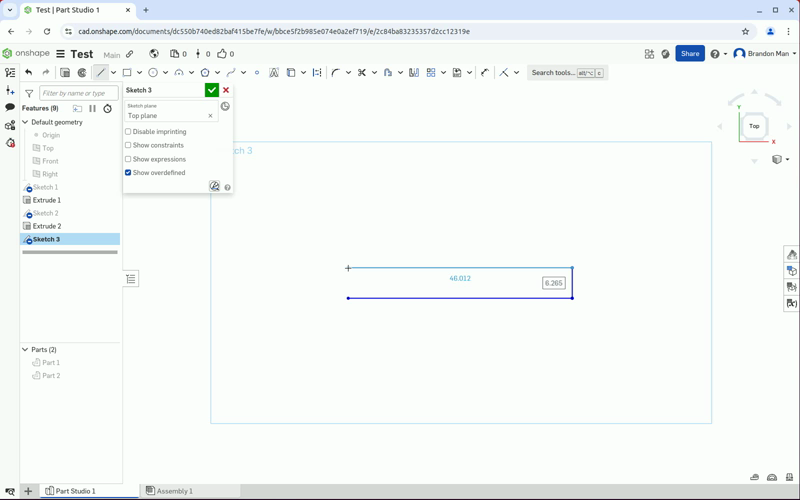
mouse_move(378, 267)
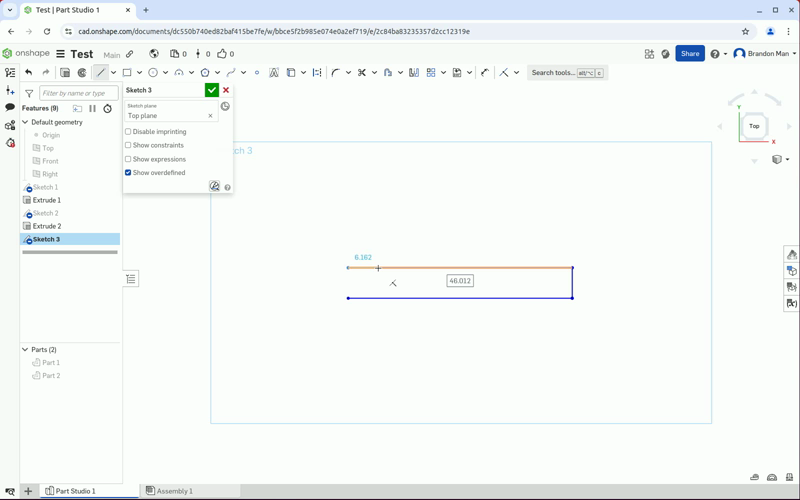
key_down(shift)
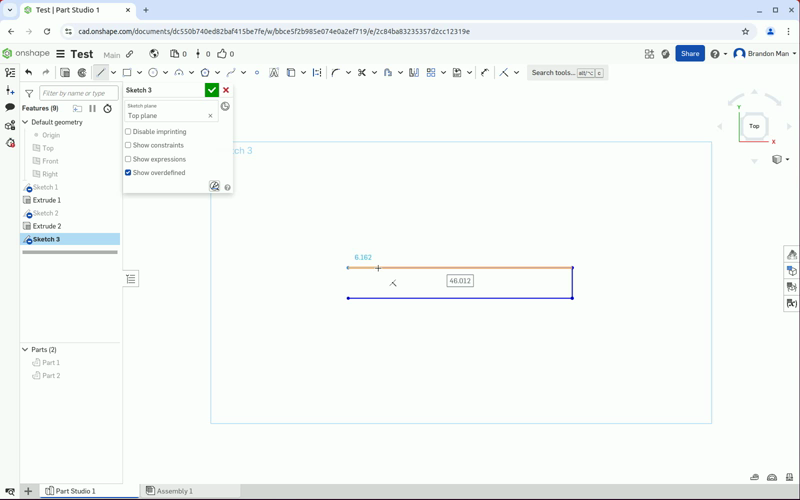
mouse_move(348, 298)
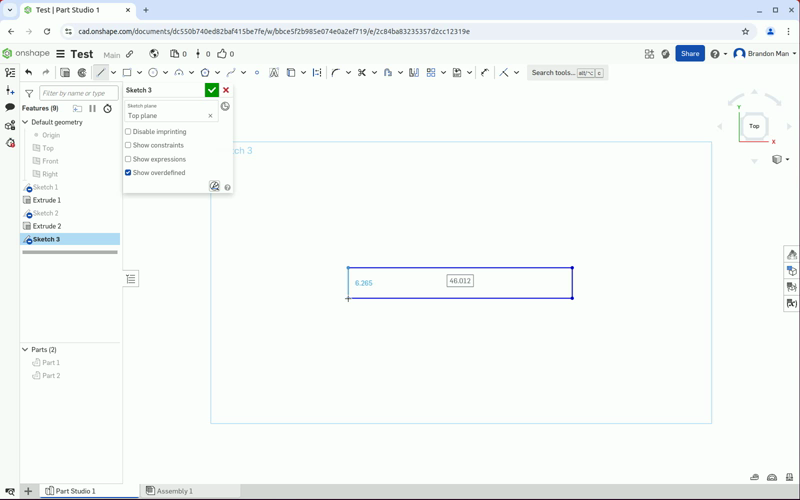
key_up(shift)
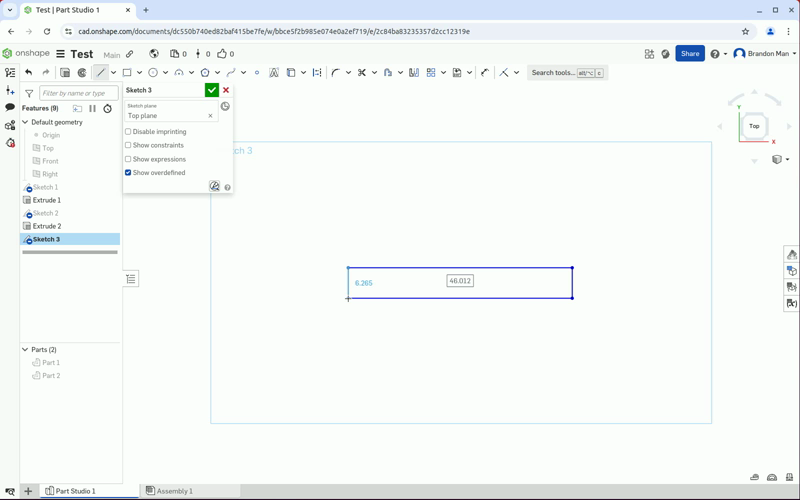
click(348, 298)
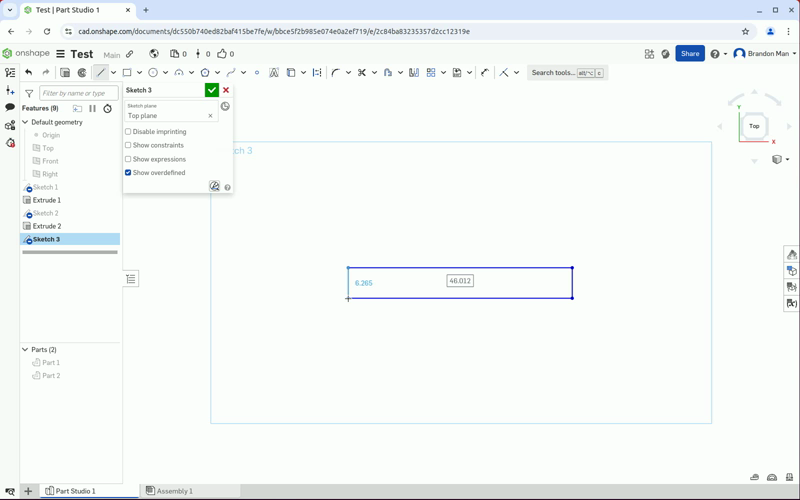
key(esc)
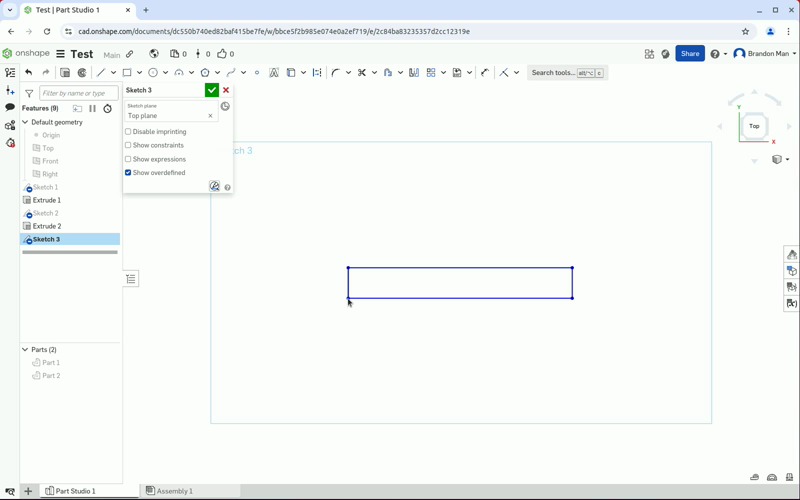
mouse_move(372, 276)
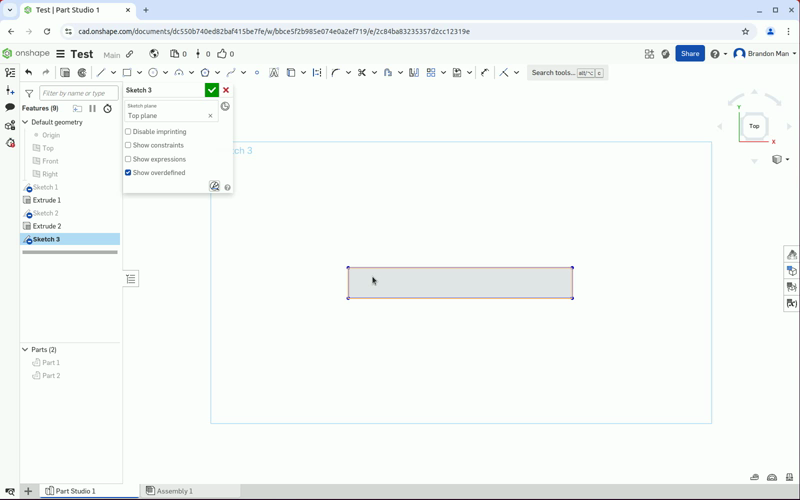
click(372, 276)
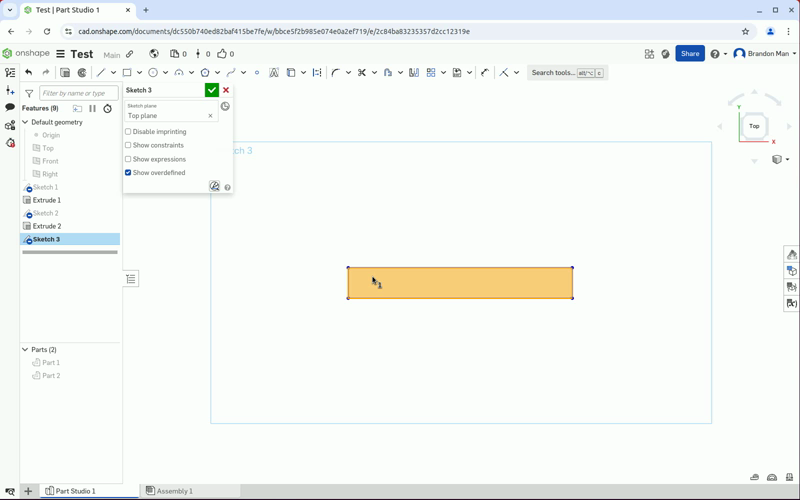
mouse_move(73, 352)
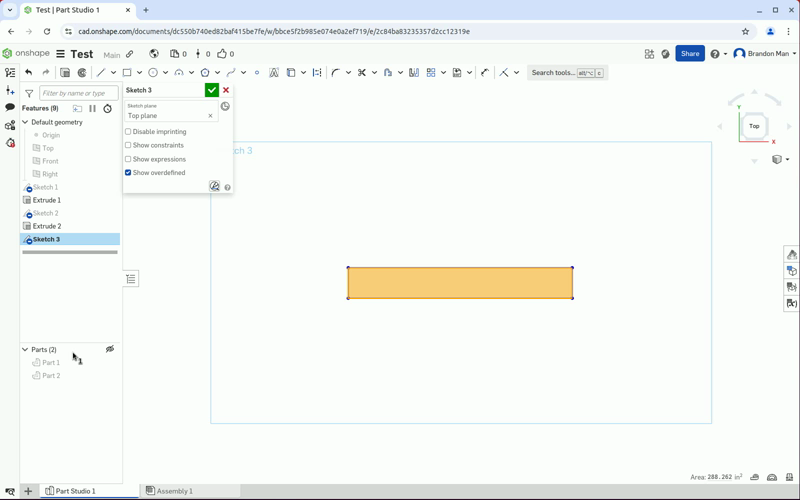
key(shift+y)
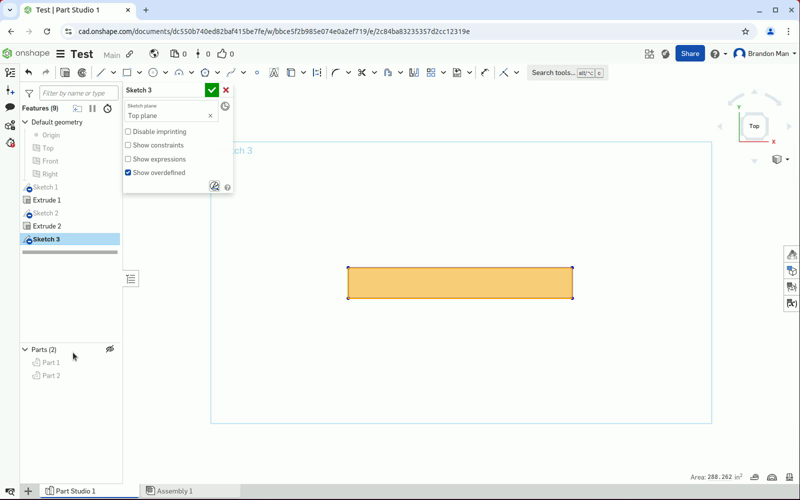
key(shift+e)
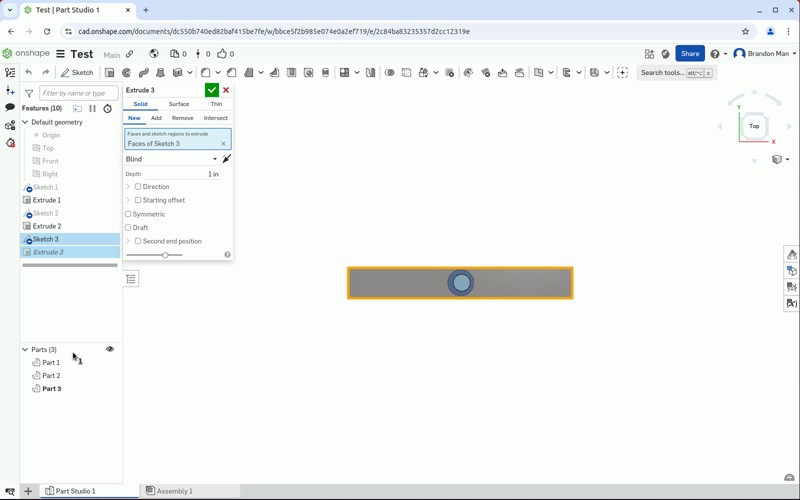
mouse_move(143, 106)
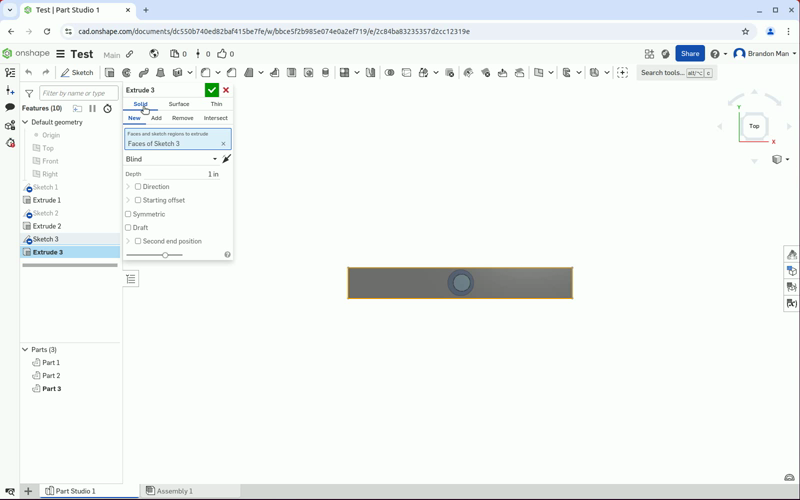
click(143, 106)
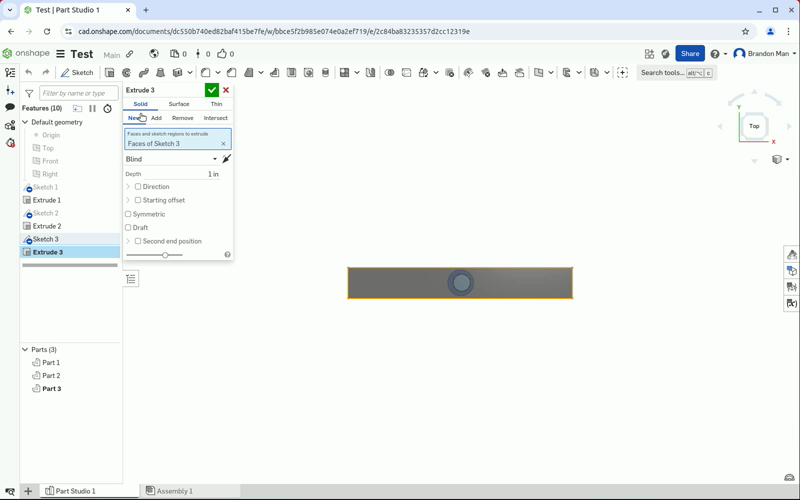
mouse_move(137, 120)
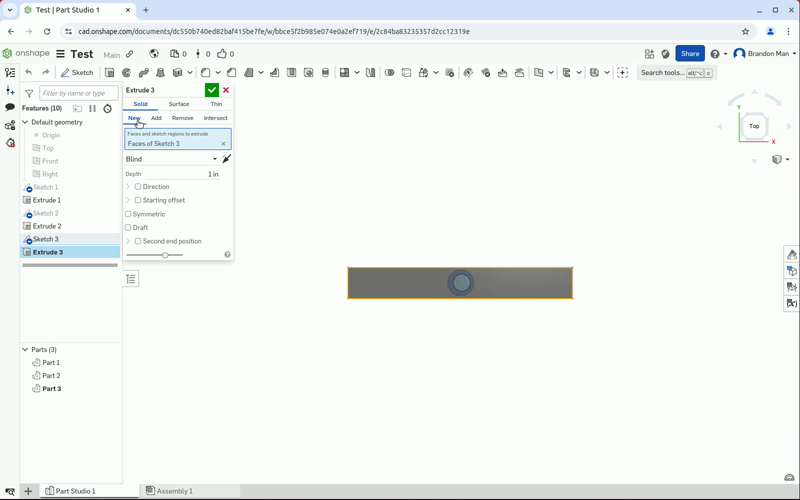
click(137, 120)
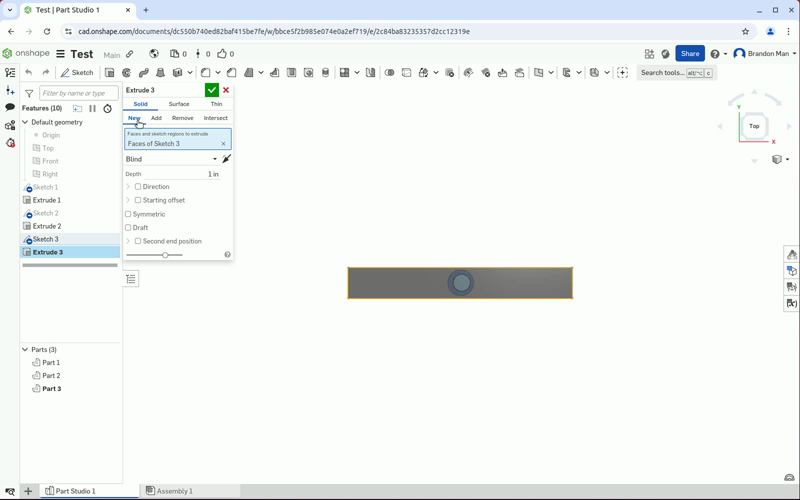
key(tab, 4)
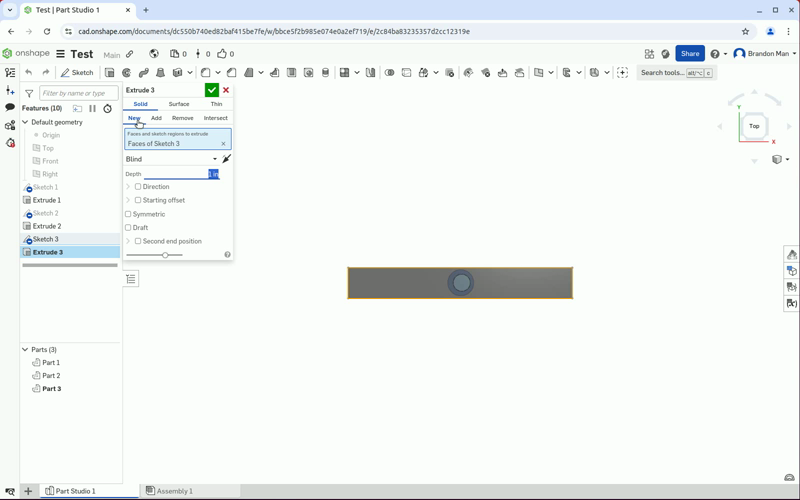
text(-14.202)
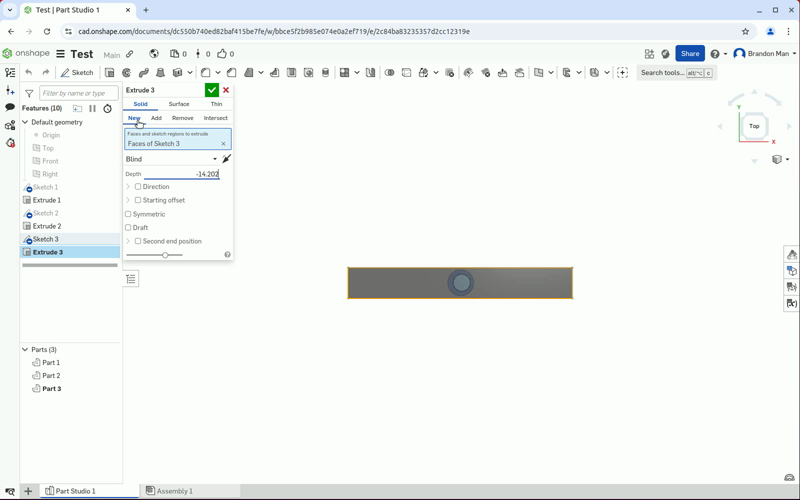
key(enter)
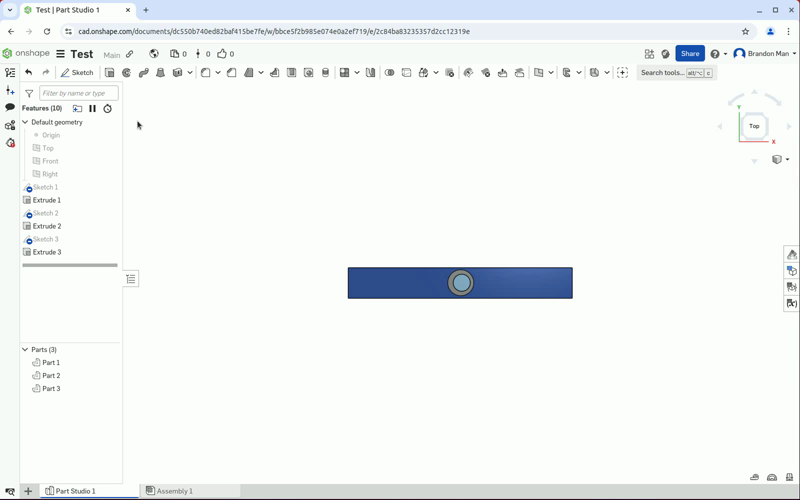
key(shift+h)
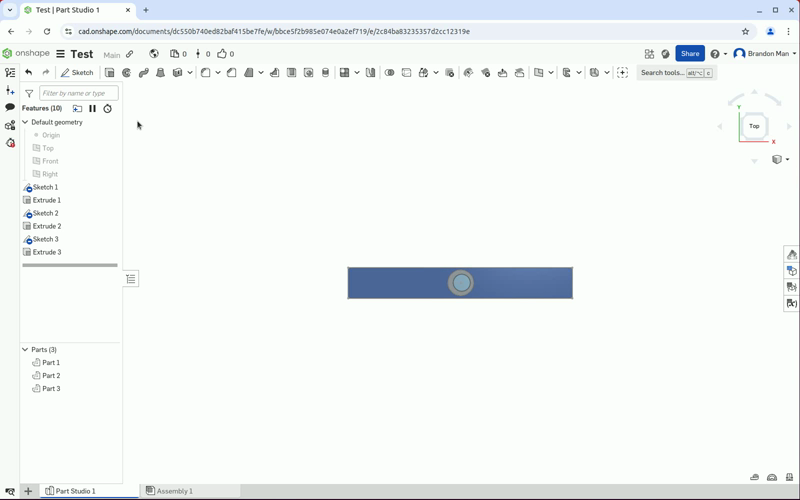
key(shift+h)
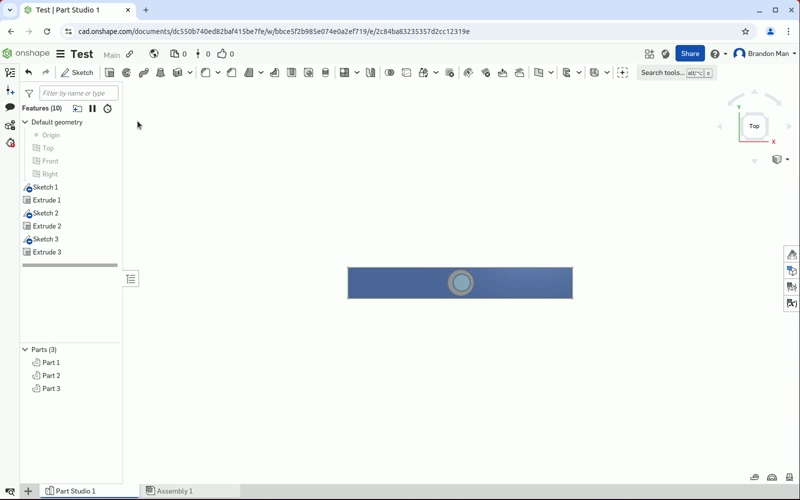
key(shift+7)
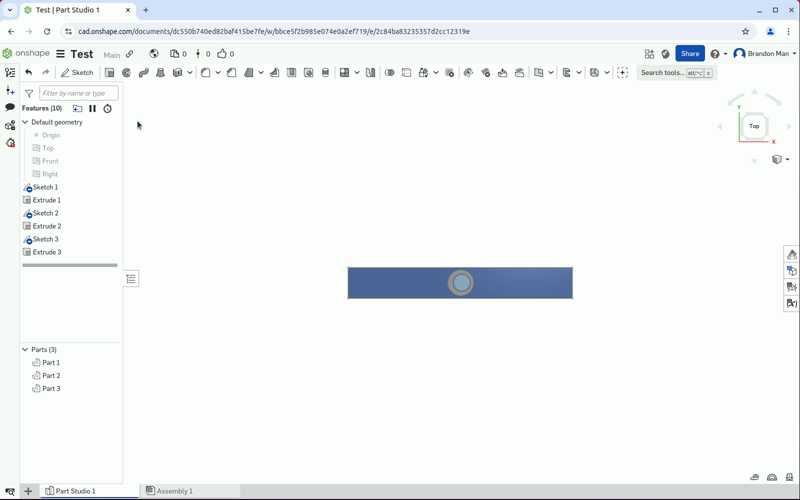
key(up, 3)
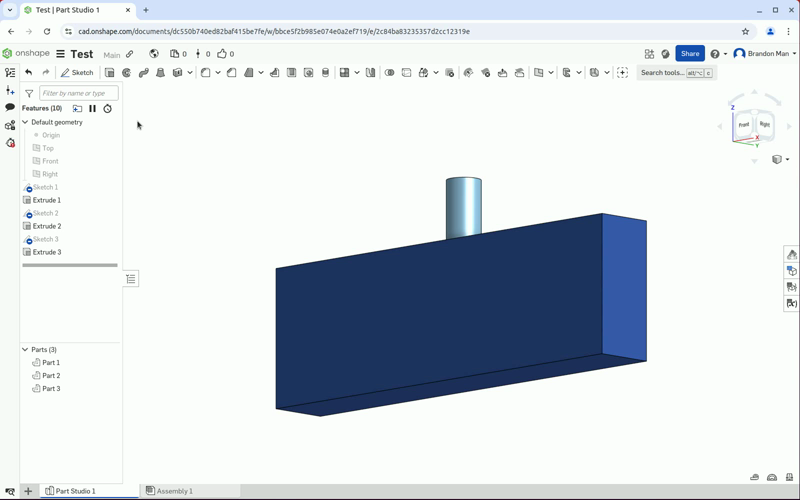
key(left, 3)
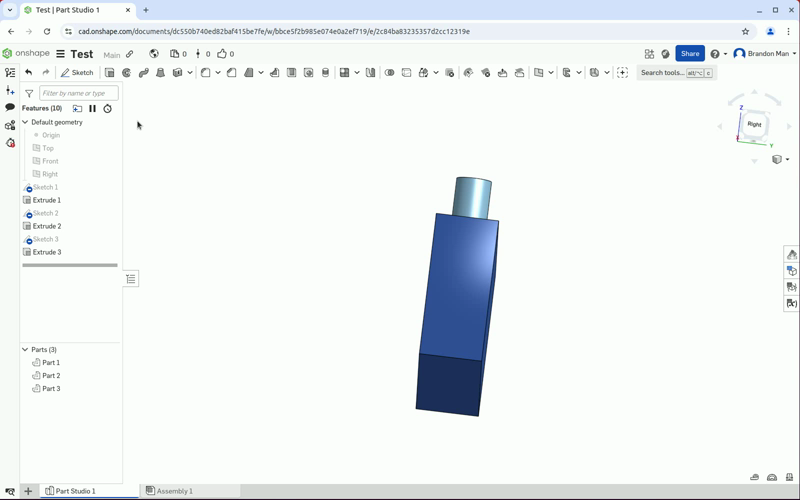
key(right, 3)
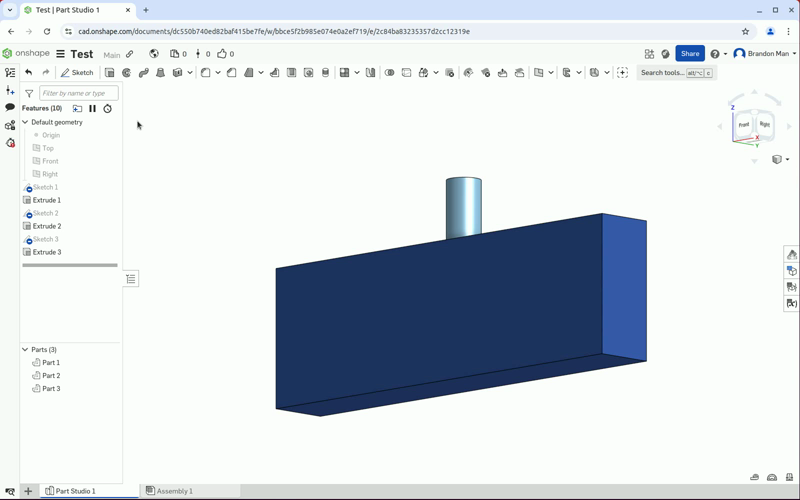
key(down, 3)
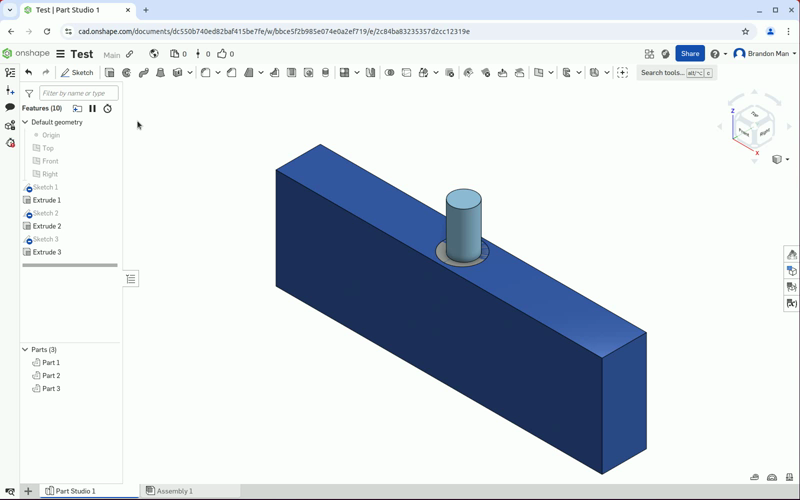
mouse_move(73, 189)
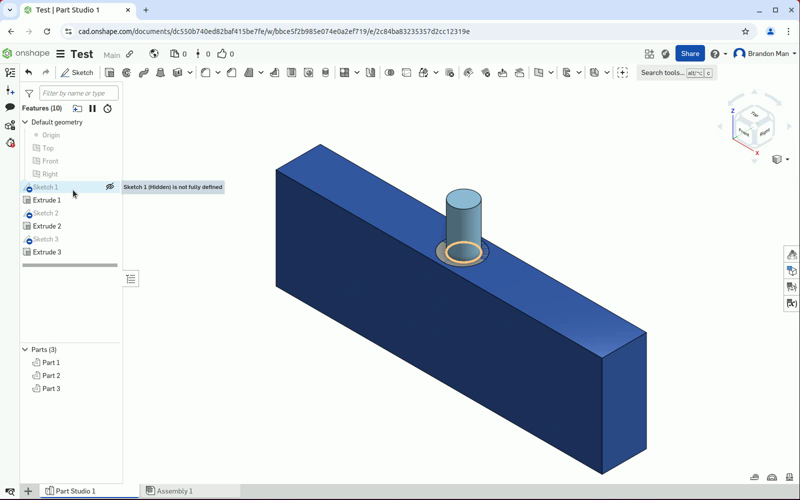
click(73, 189)